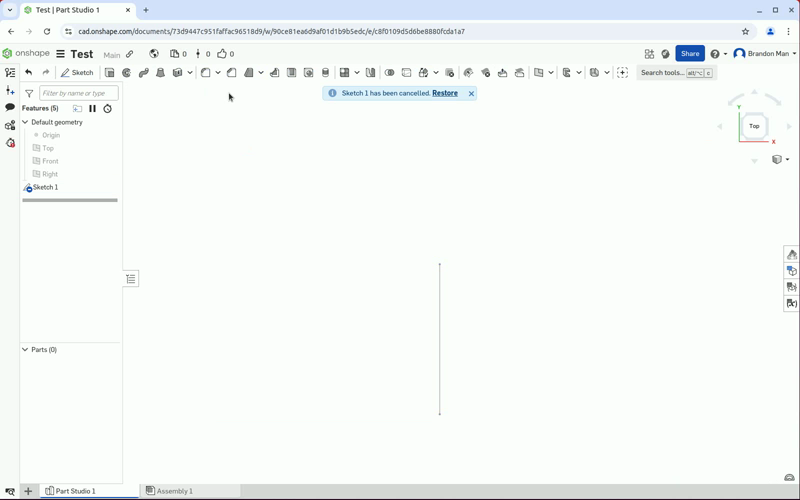
key(shift+h)
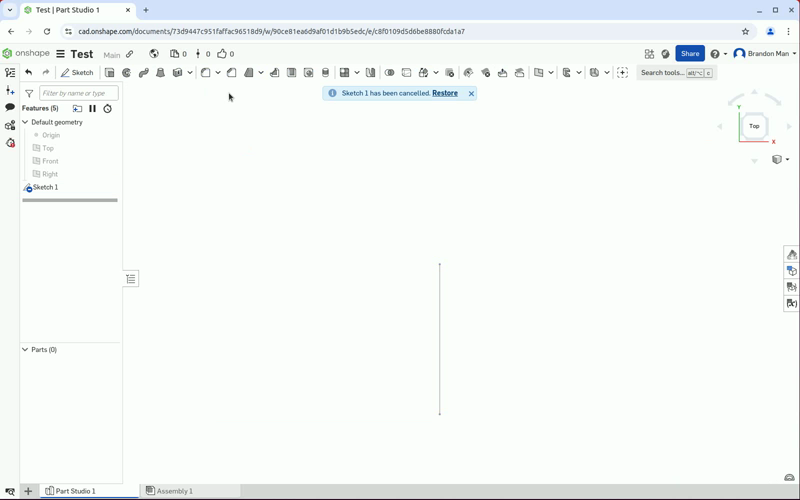
key(shift+s)
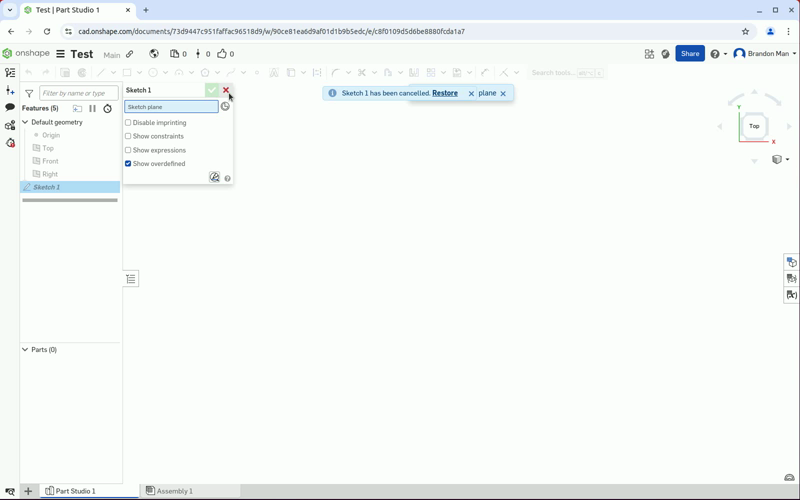
mouse_move(73, 150)
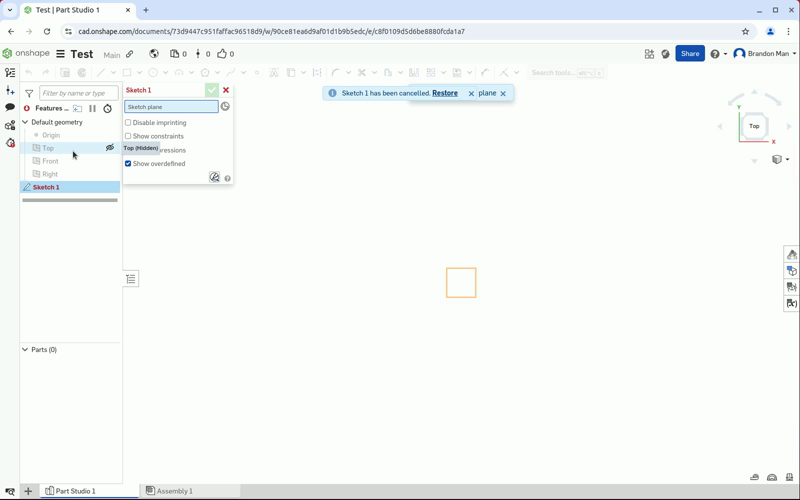
click(73, 150)
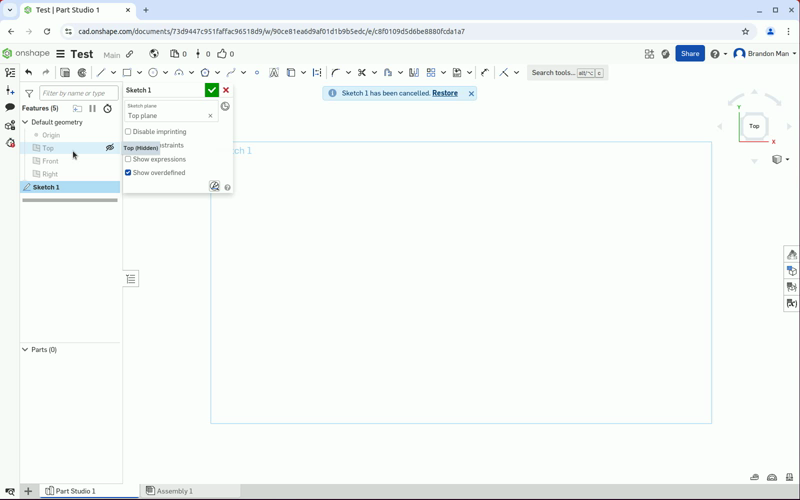
mouse_move(73, 352)
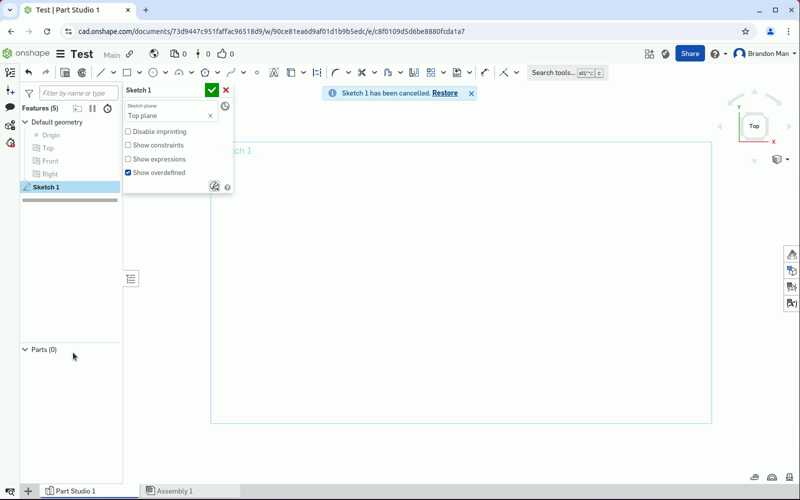
key(y)
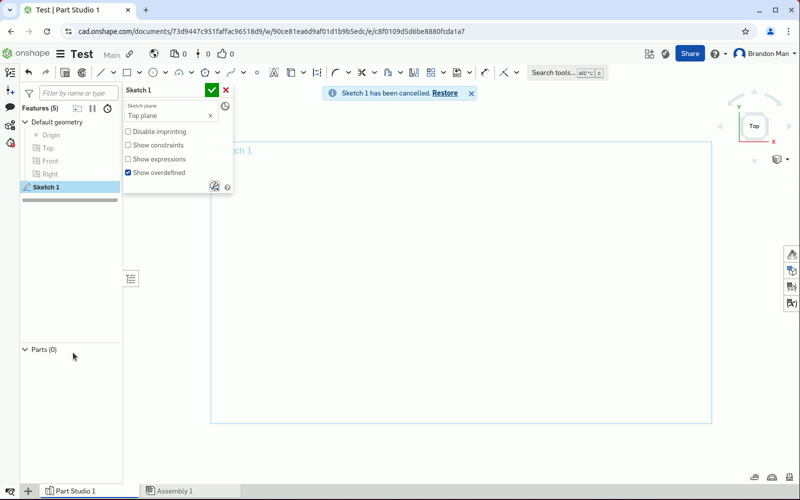
key(c)
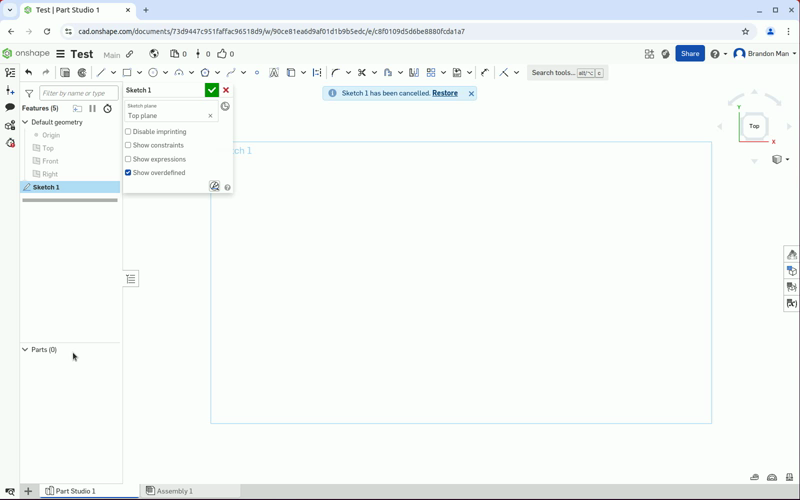
key_down(shift)
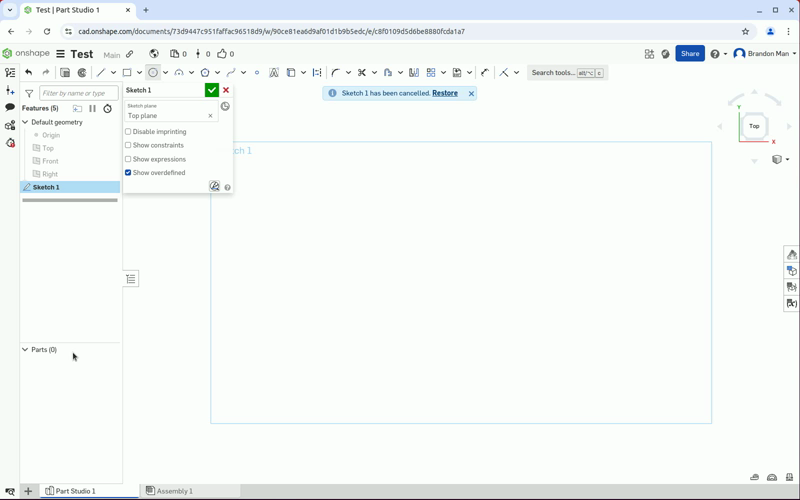
mouse_move(461, 282)
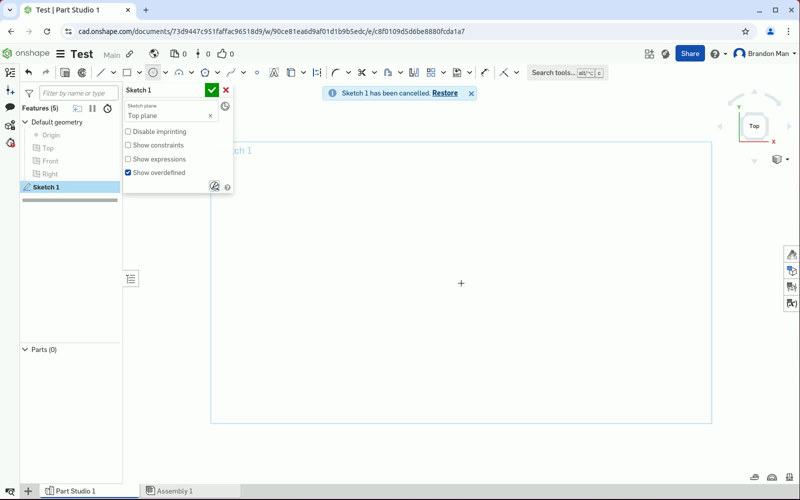
click(461, 282)
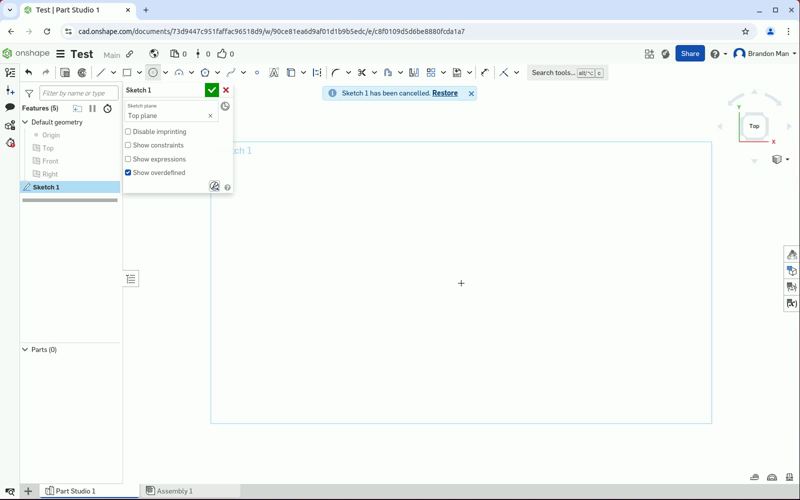
key_up(shift)
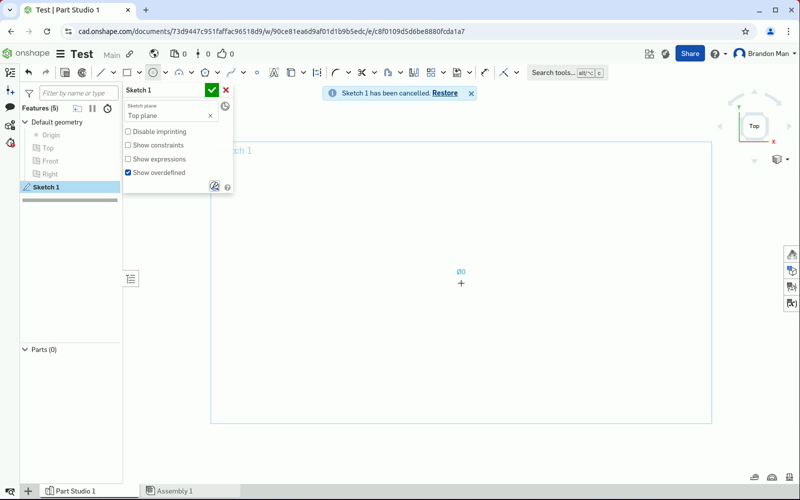
mouse_move(574, 282)
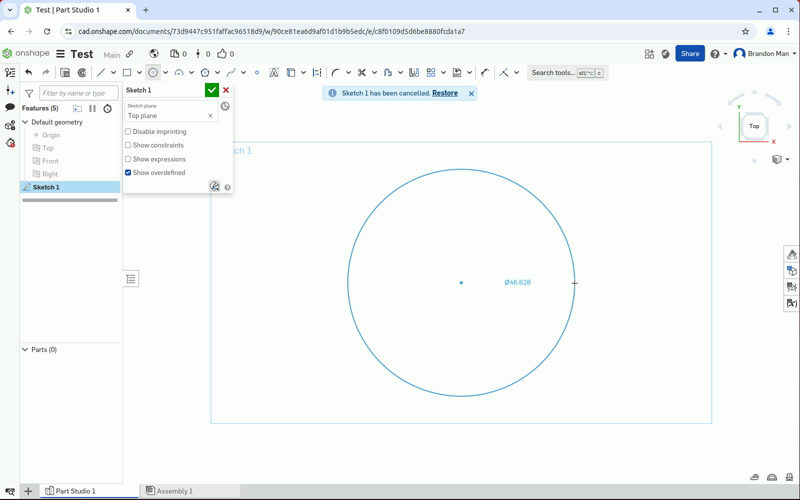
click(574, 282)
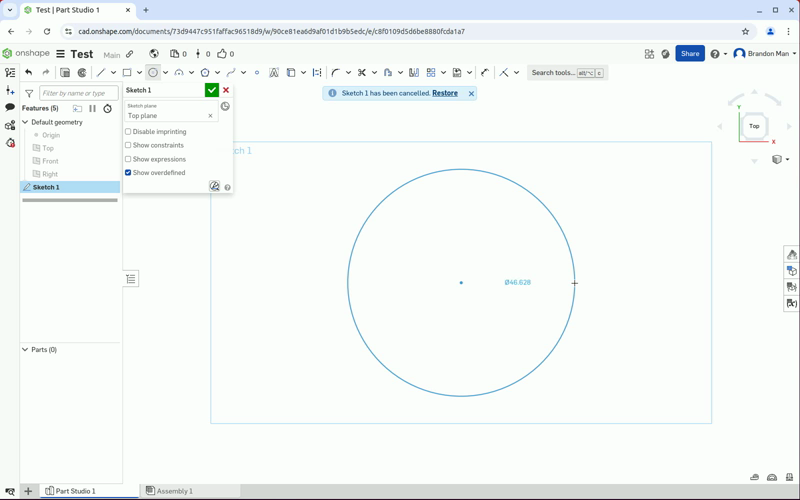
key(esc)
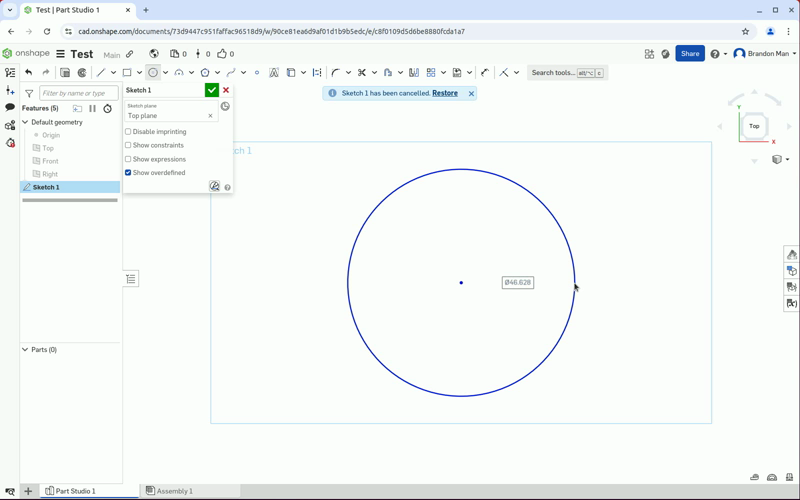
key(c)
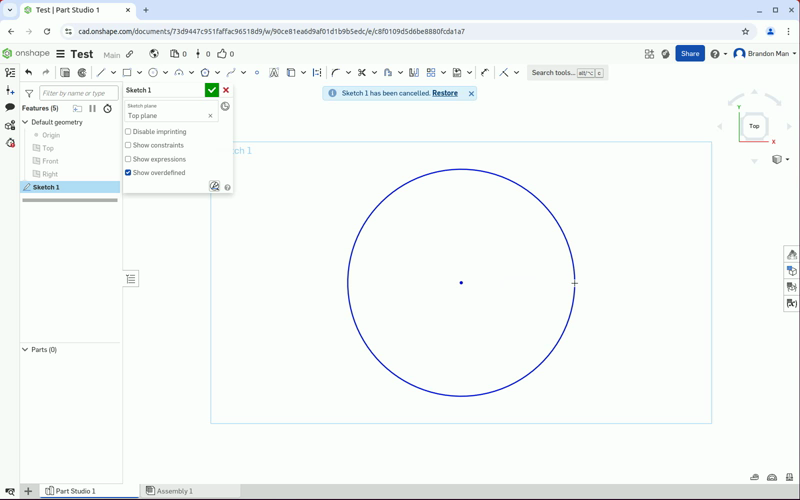
key_down(shift)
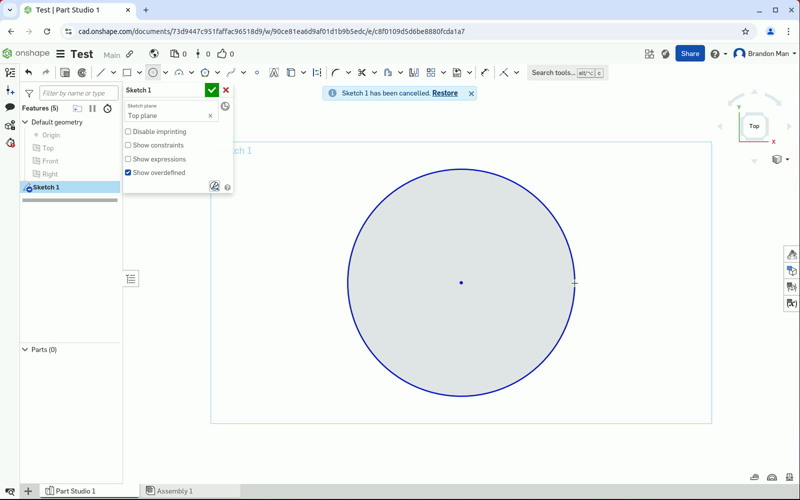
mouse_move(461, 282)
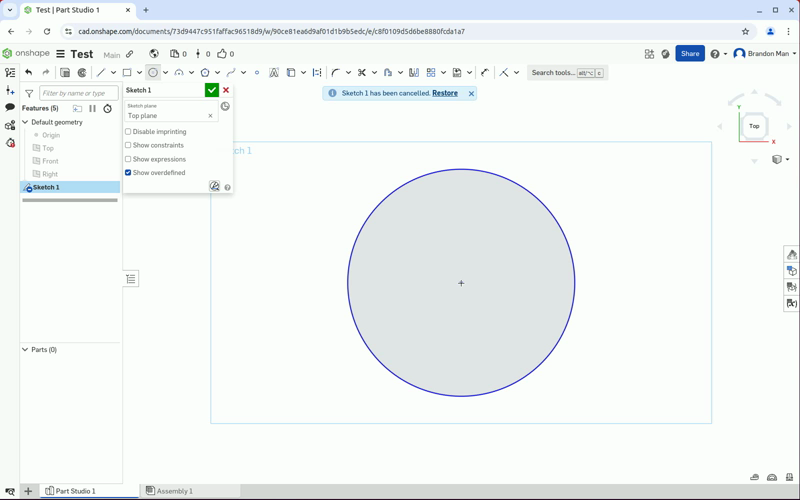
click(461, 282)
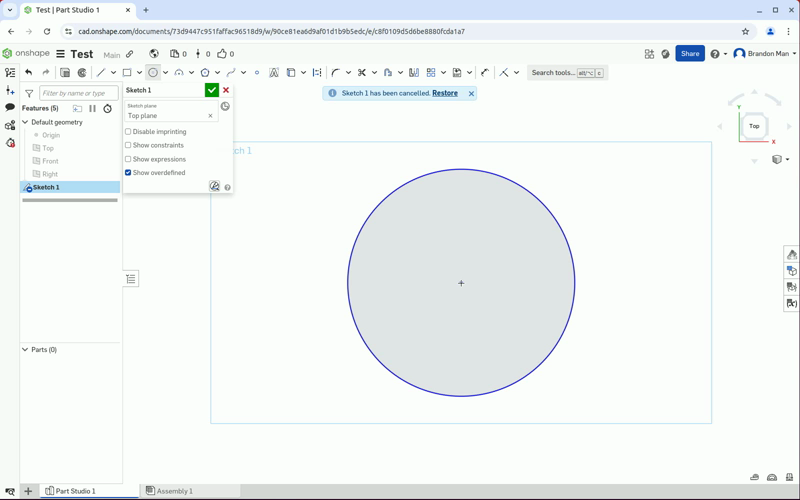
key_up(shift)
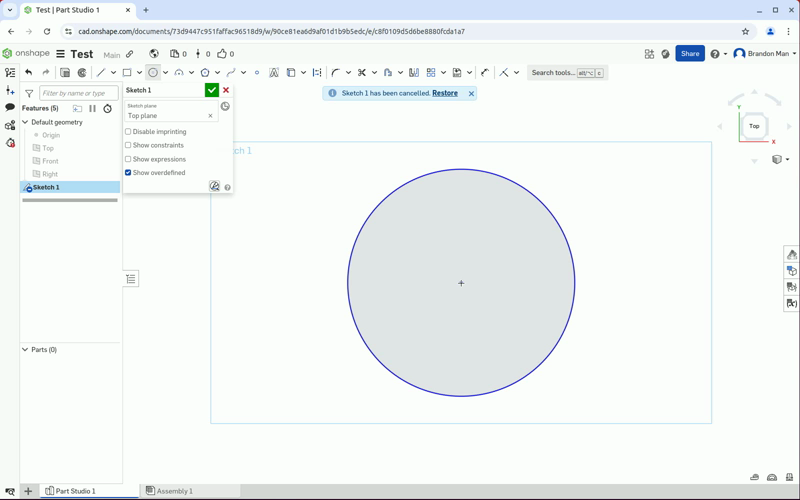
mouse_move(517, 282)
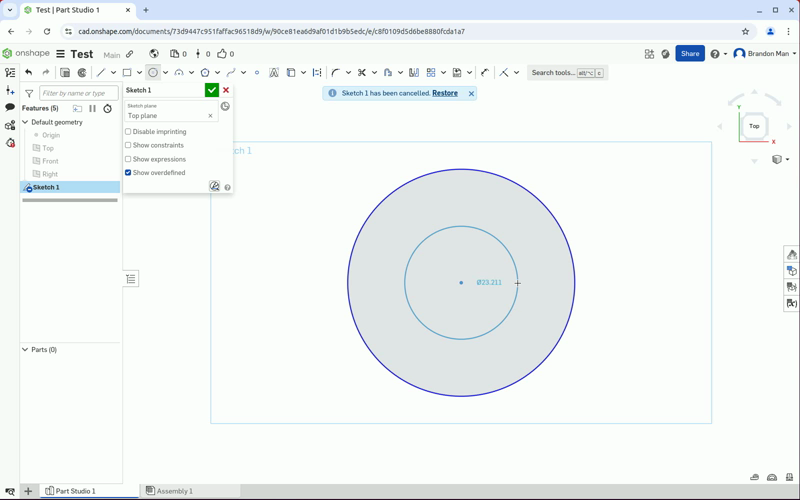
click(517, 282)
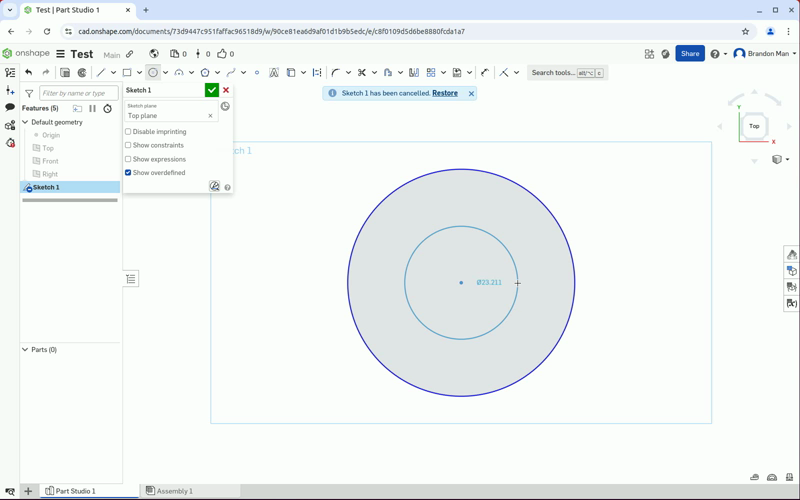
key(esc)
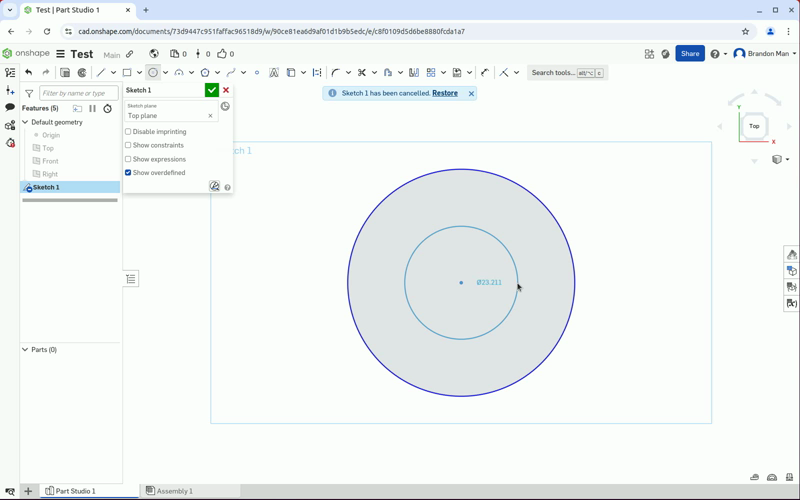
key(c)
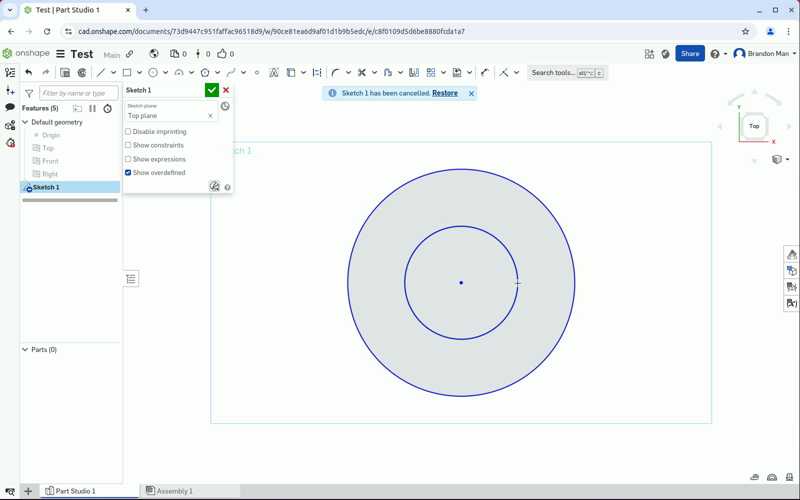
key_down(shift)
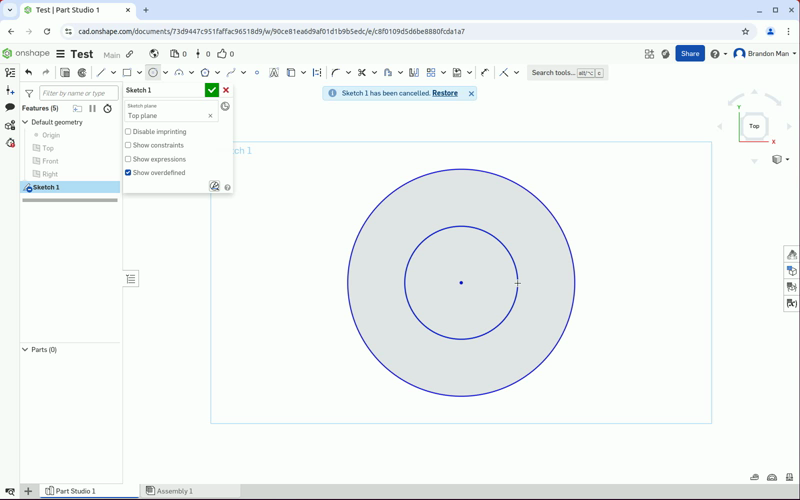
mouse_move(461, 365)
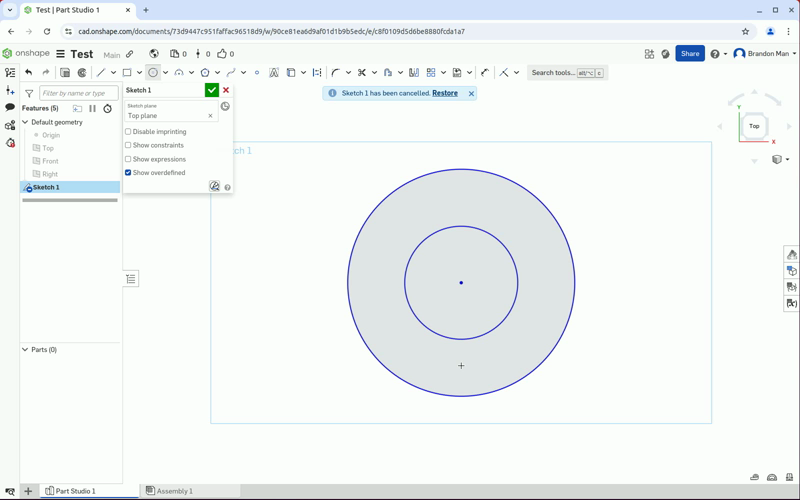
click(461, 365)
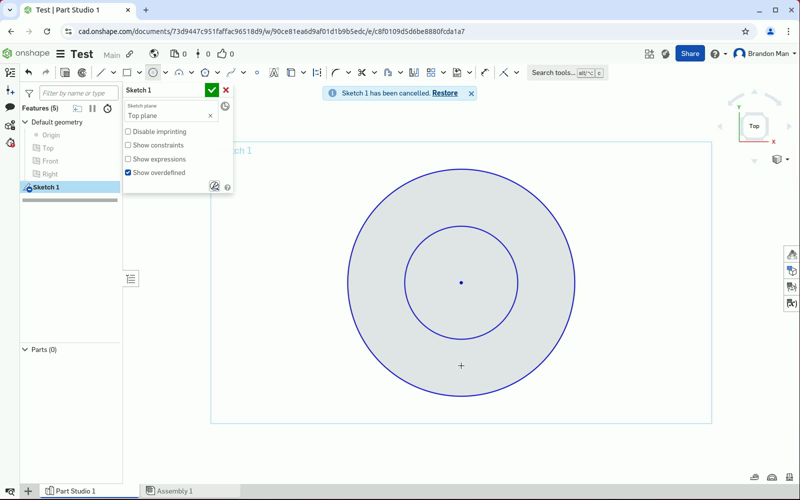
key_up(shift)
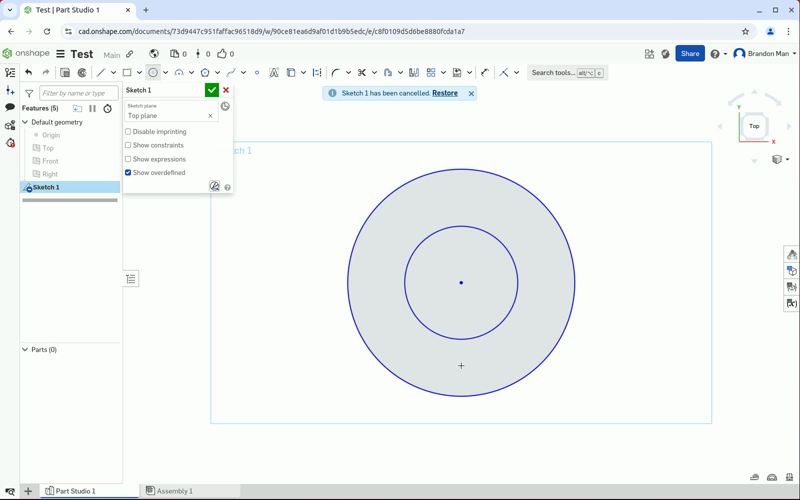
mouse_move(473, 365)
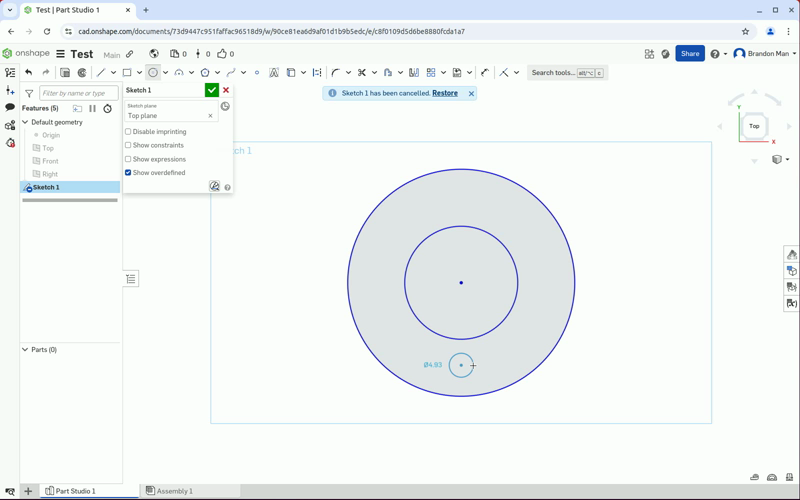
click(473, 365)
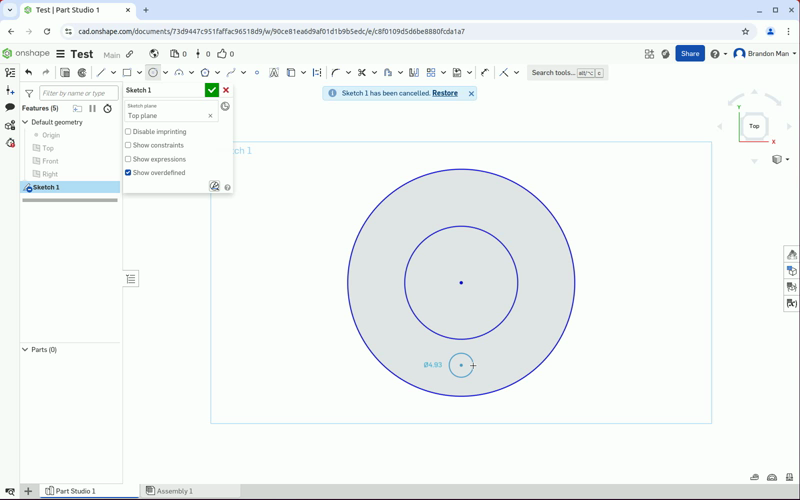
key(esc)
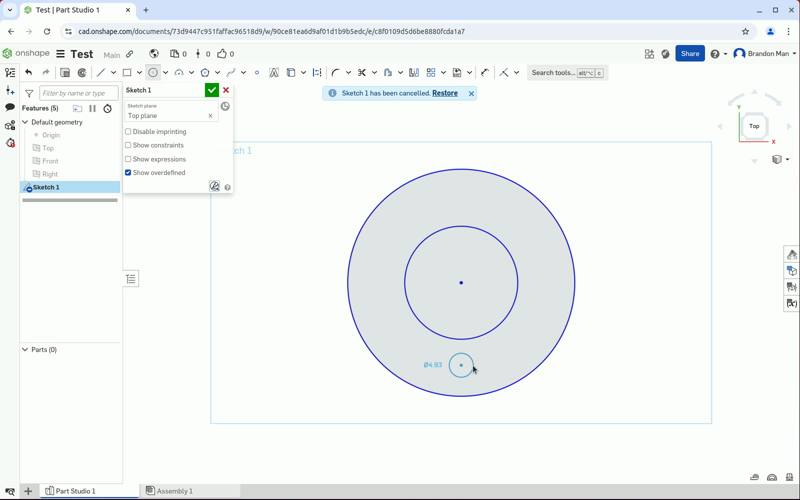
key(c)
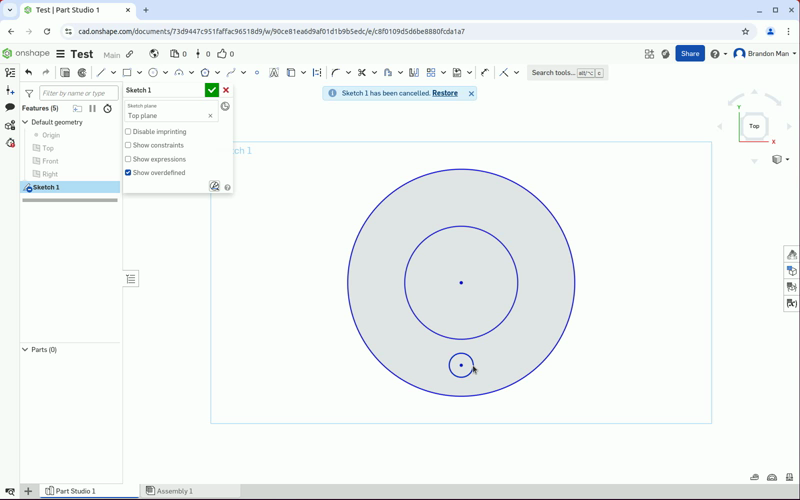
key_down(shift)
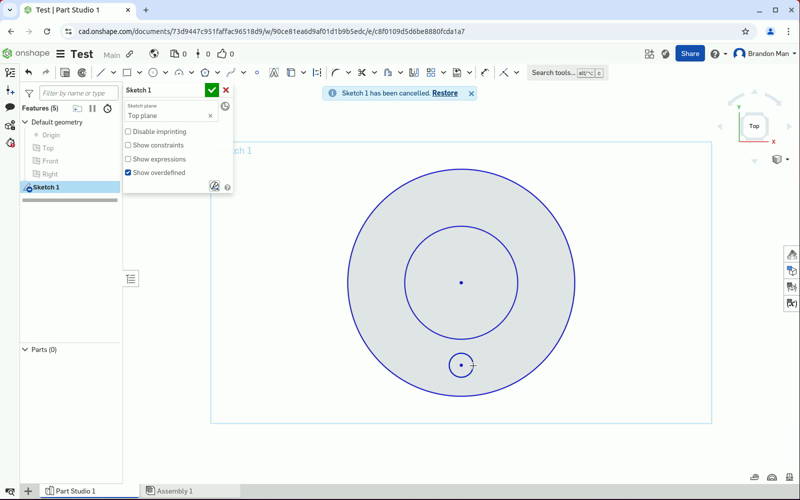
mouse_move(461, 200)
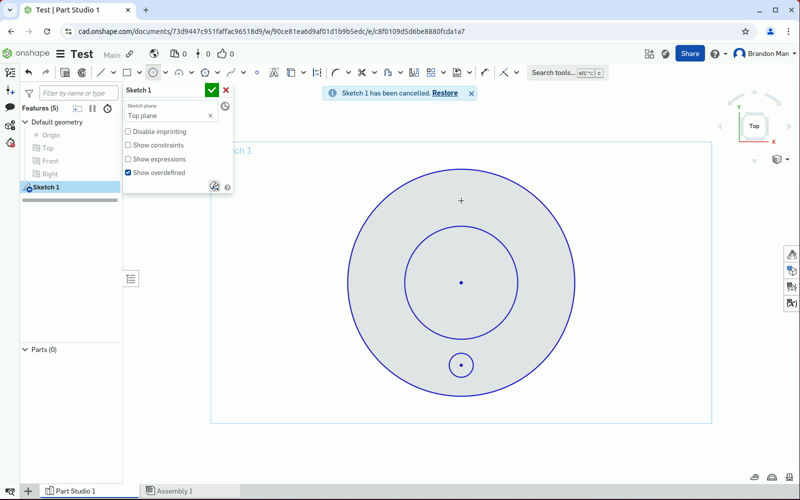
click(461, 200)
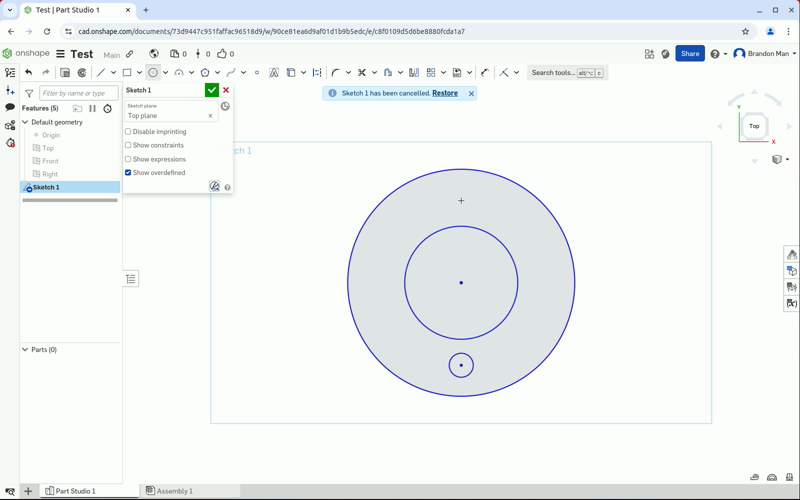
key_up(shift)
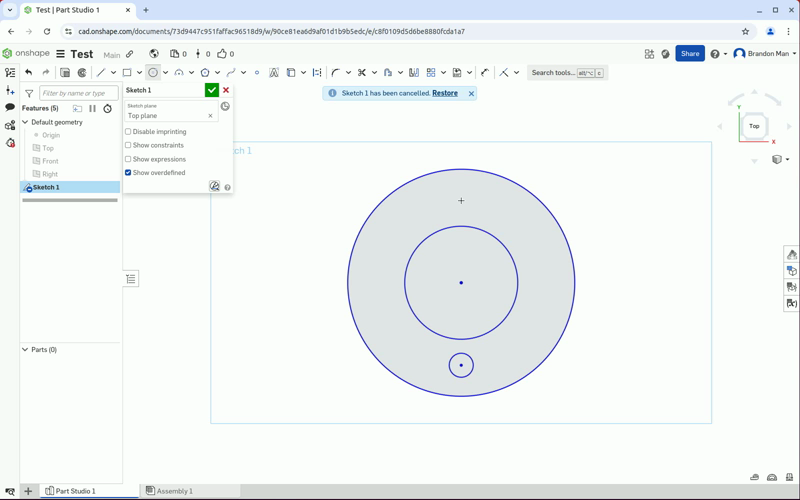
mouse_move(473, 200)
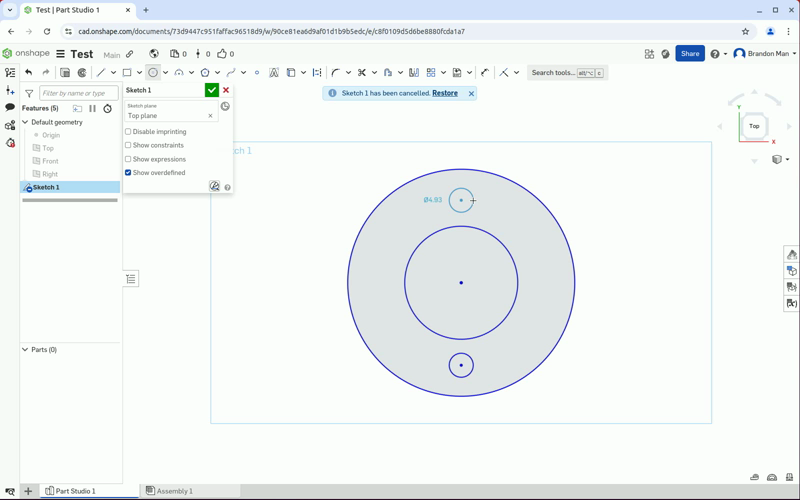
click(473, 200)
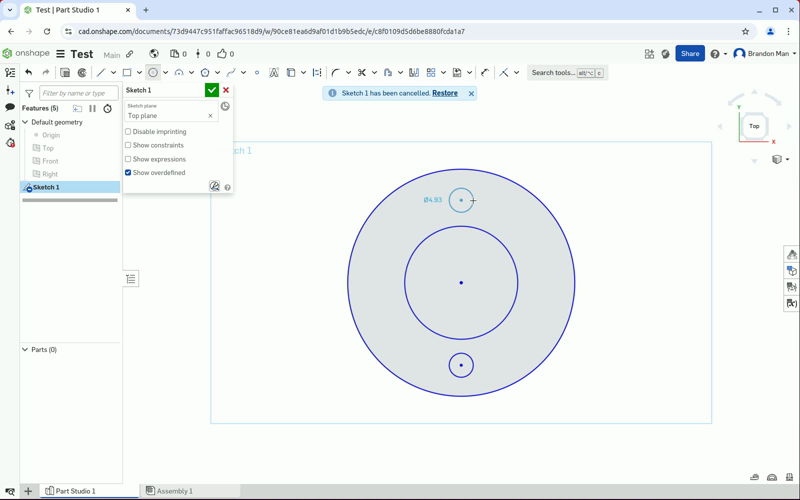
key(esc)
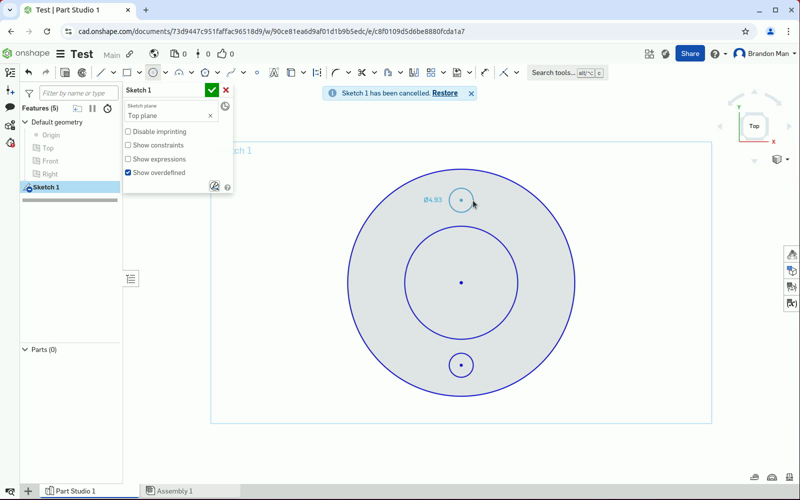
mouse_move(373, 275)
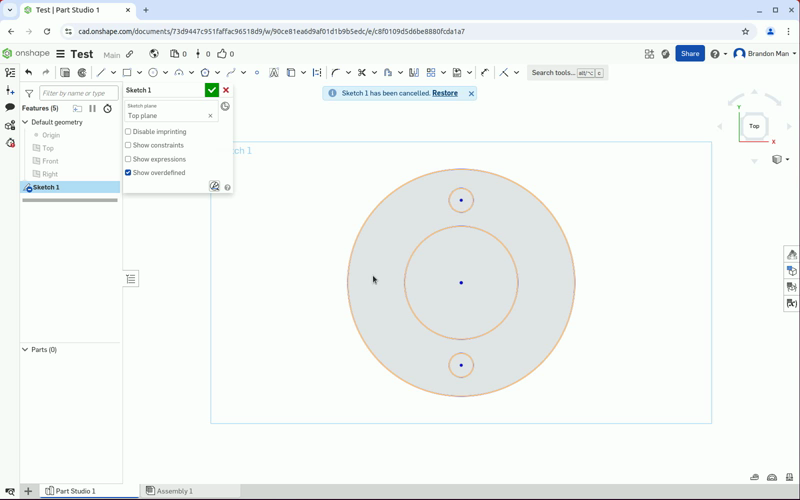
click(373, 275)
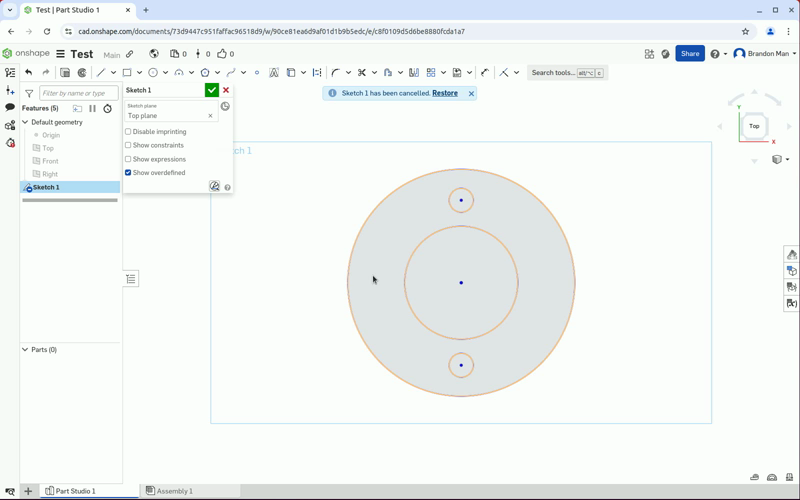
mouse_move(73, 352)
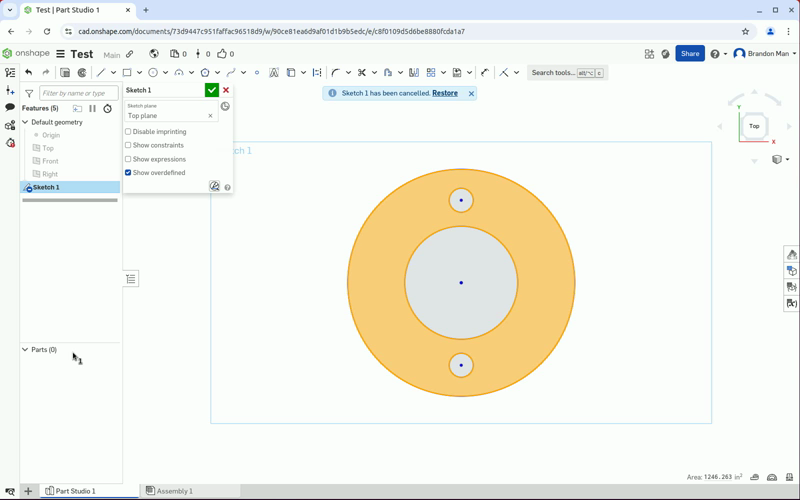
key(shift+y)
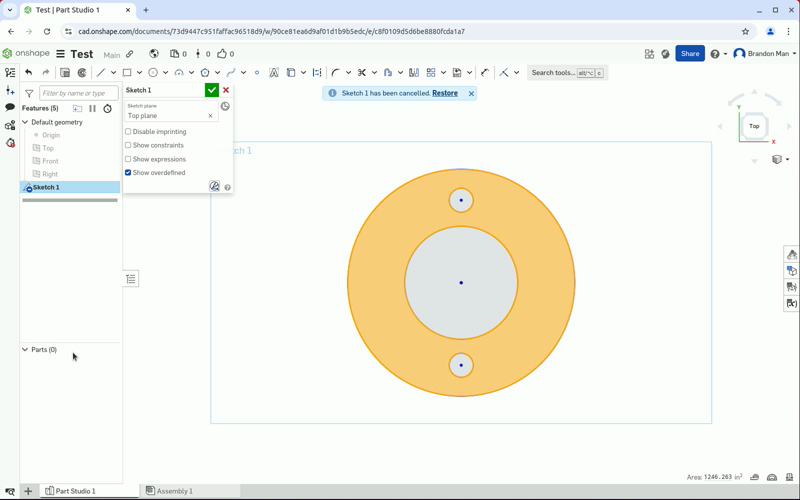
key(shift+e)
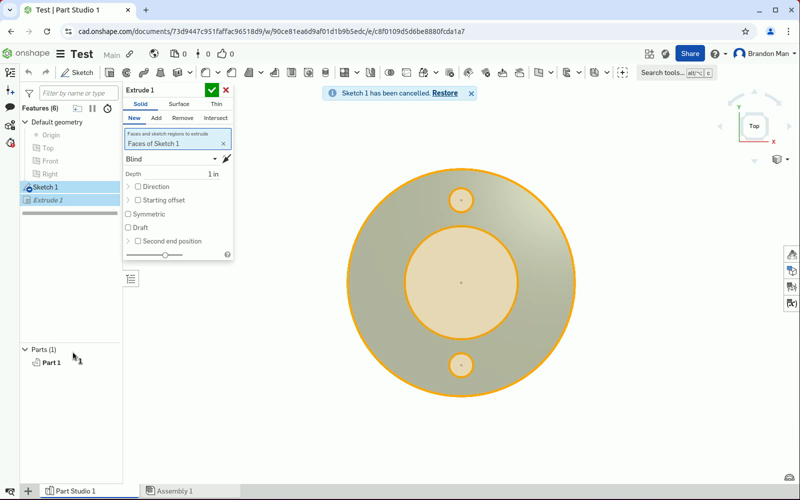
mouse_move(143, 106)
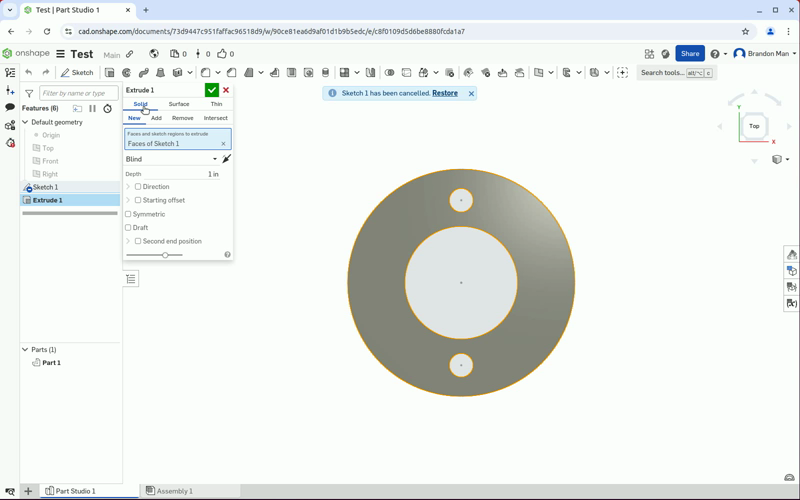
click(143, 106)
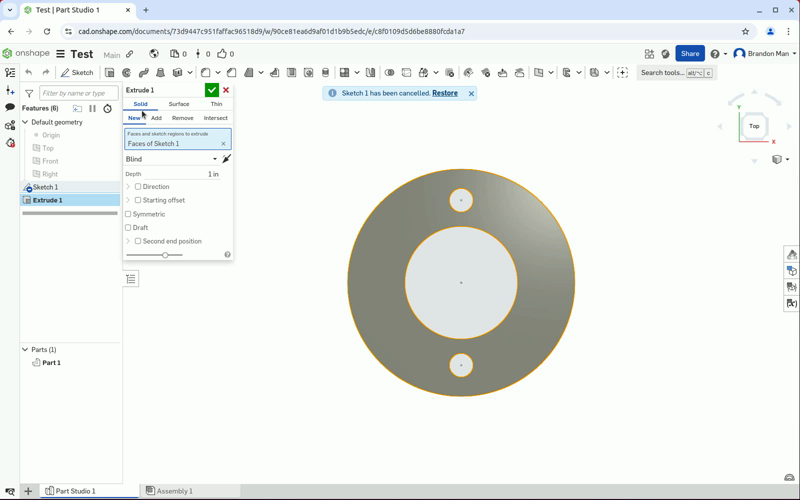
mouse_move(137, 120)
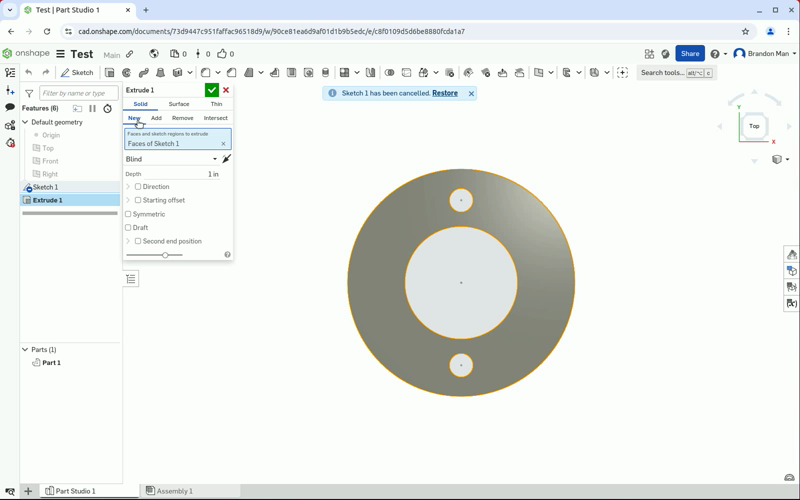
click(137, 120)
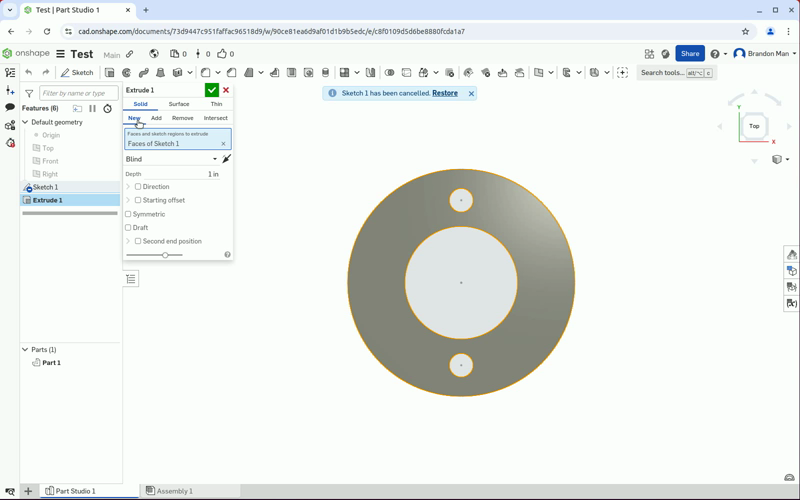
key(tab, 4)
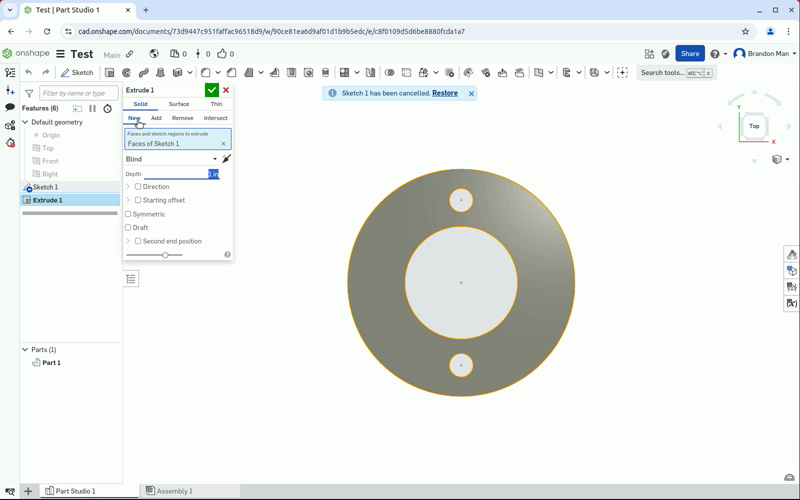
text(1.685)
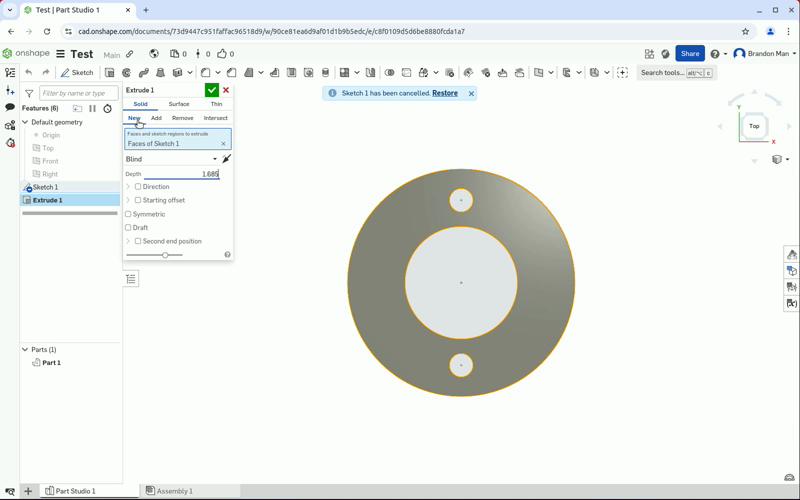
key(enter)
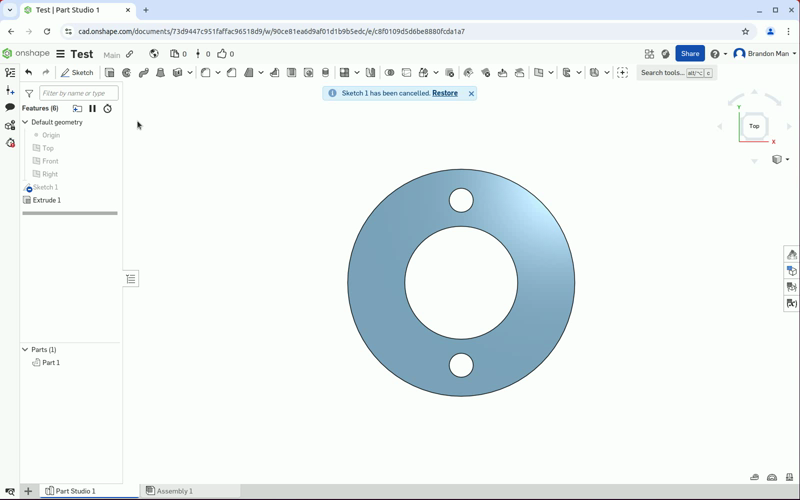
key(shift+h)
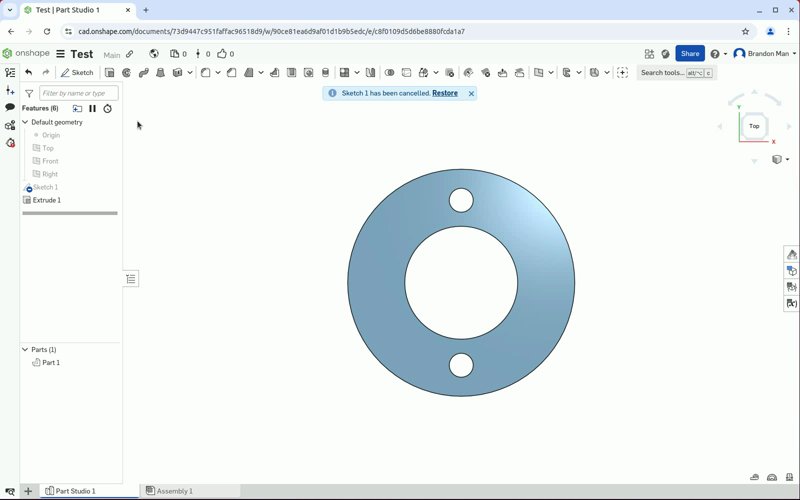
key(shift+h)
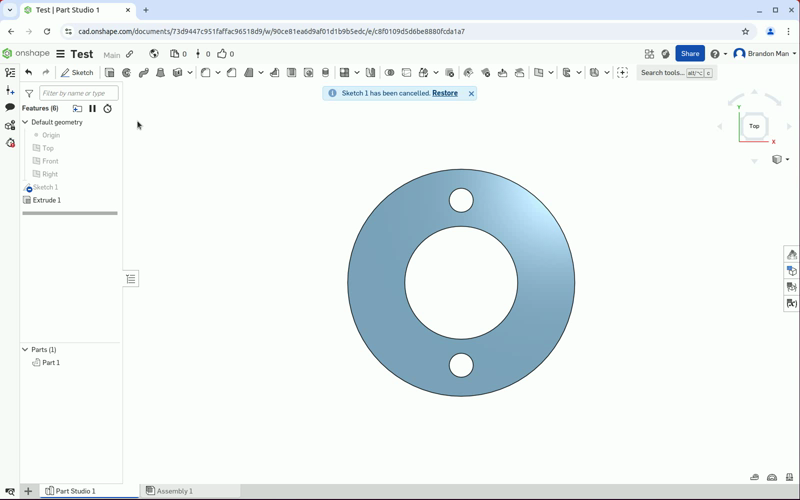
mouse_move(73, 189)
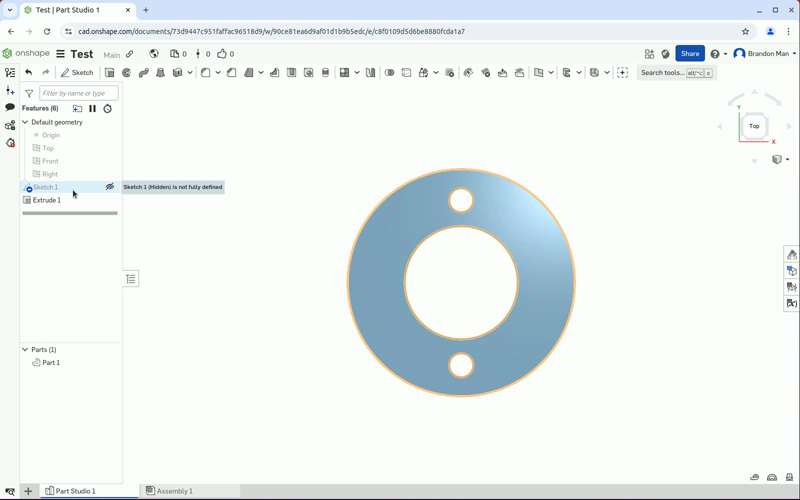
click(73, 189)
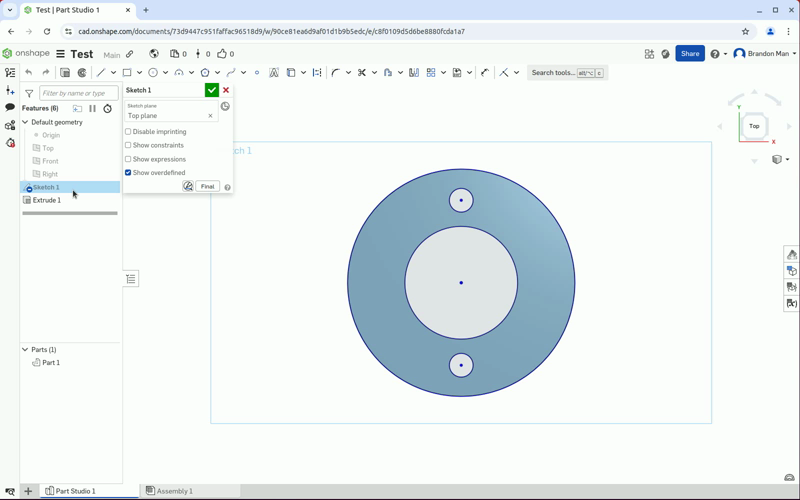
mouse_move(229, 92)
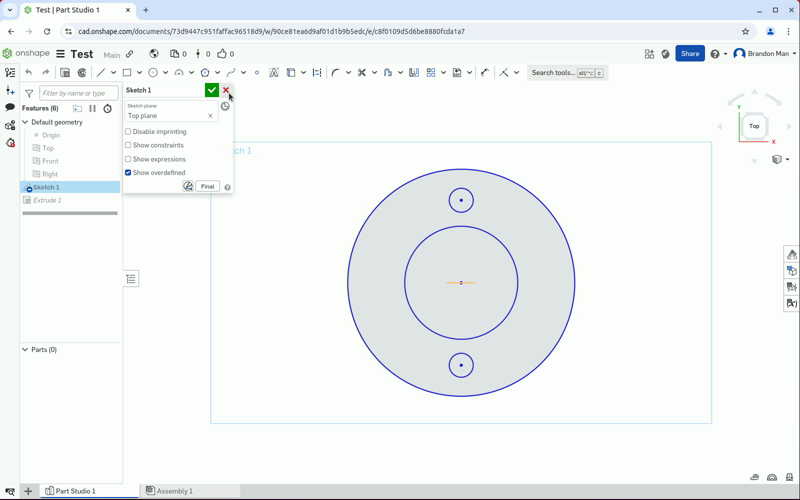
click(229, 92)
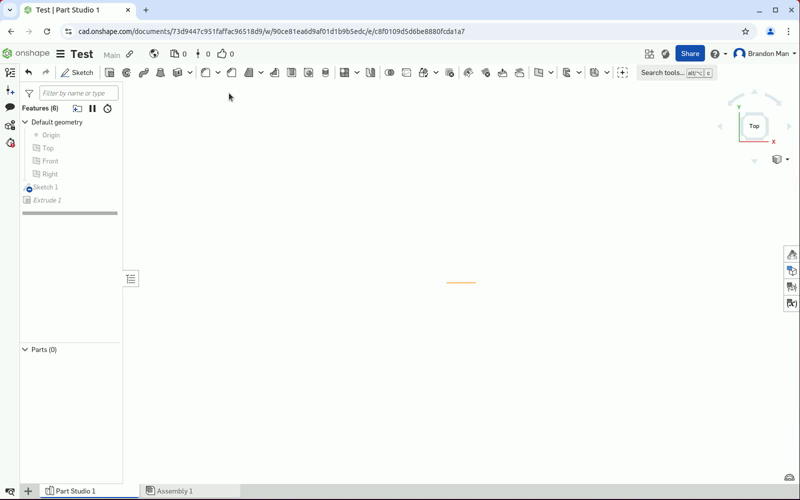
mouse_move(541, 75)
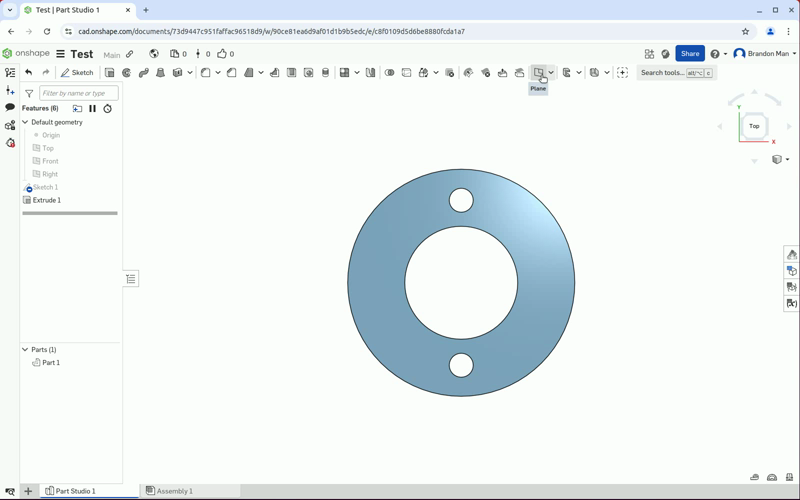
click(541, 75)
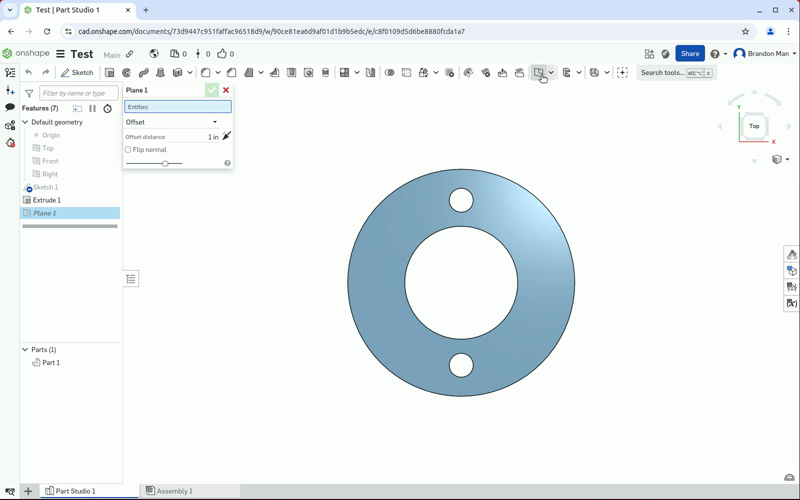
mouse_move(73, 150)
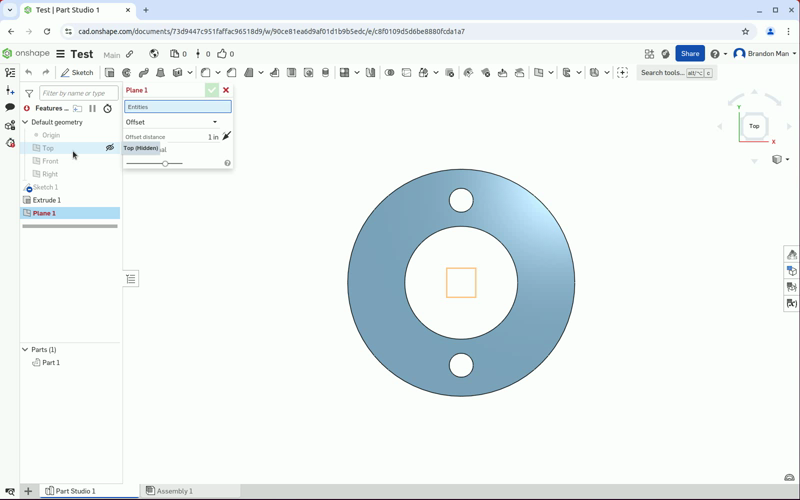
click(73, 150)
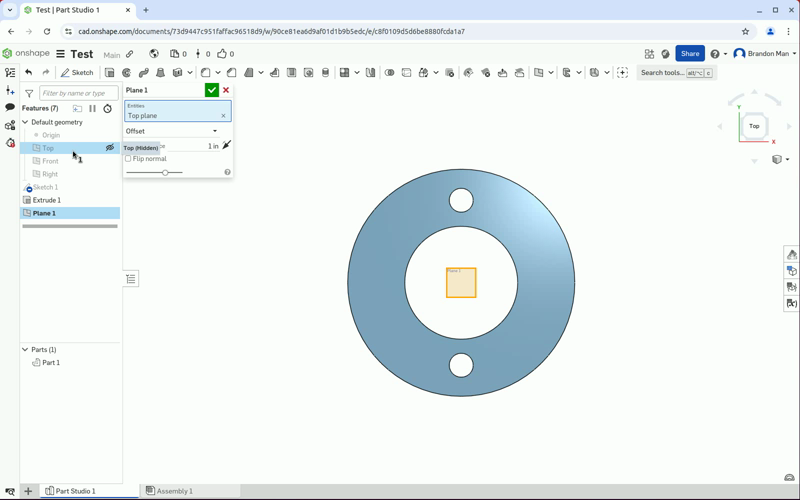
key(tab, 2)
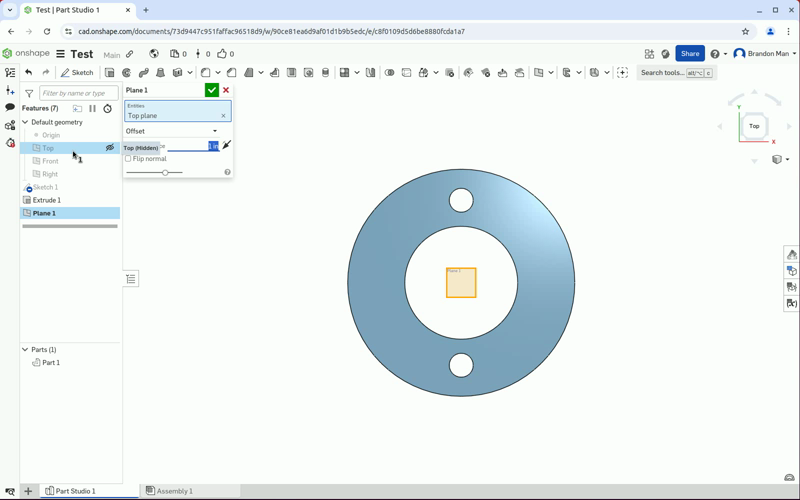
text(1.695)
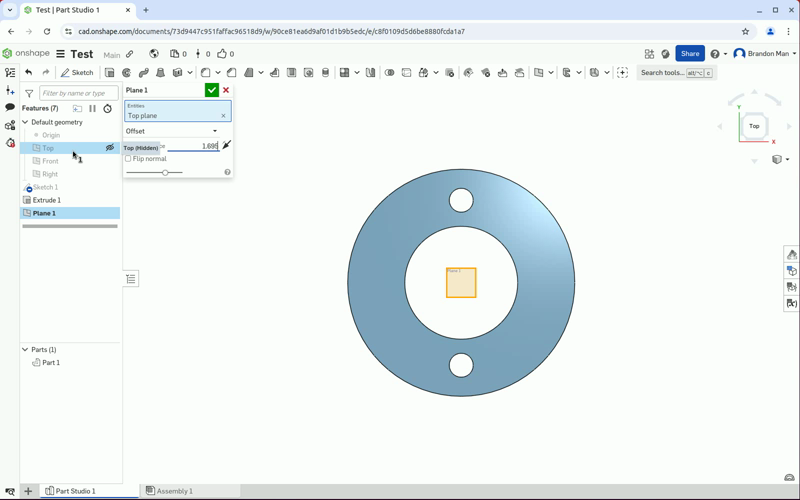
key(enter, 2)
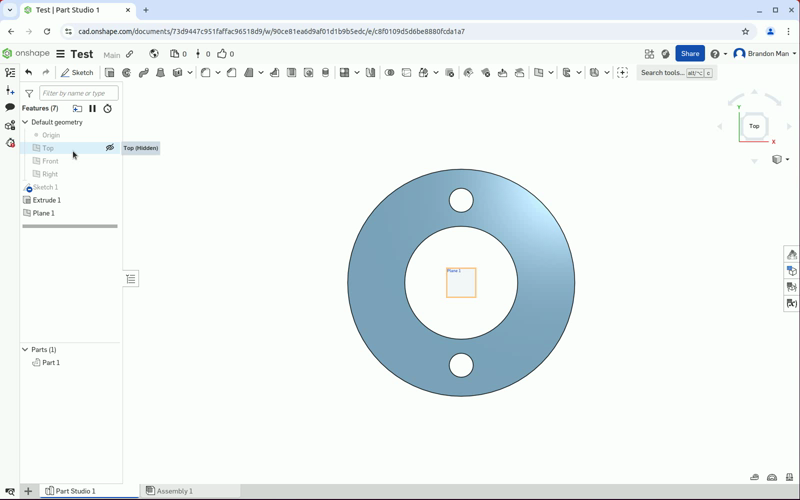
key(shift+s)
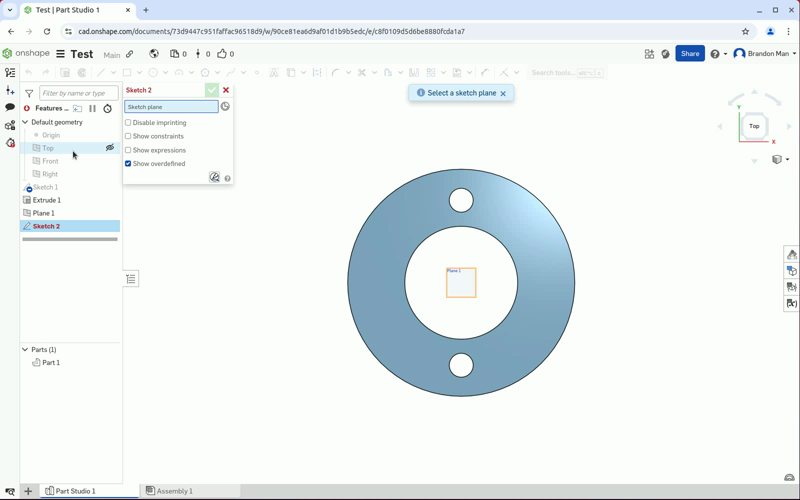
mouse_move(73, 215)
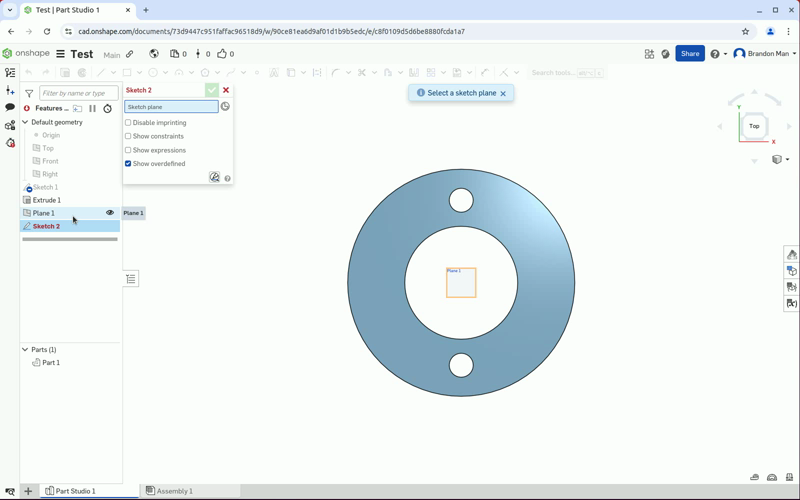
click(73, 215)
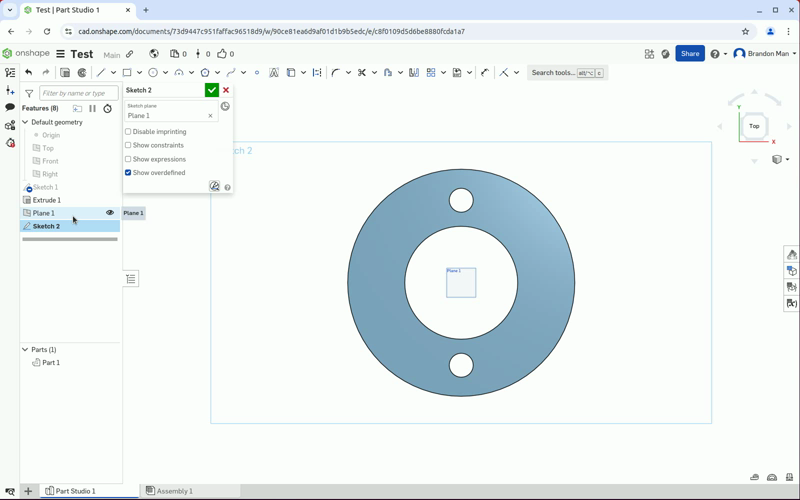
mouse_move(73, 352)
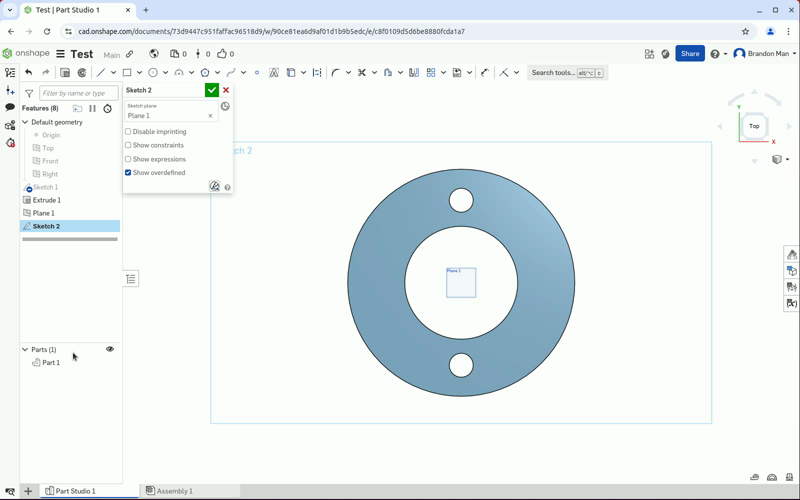
key(y)
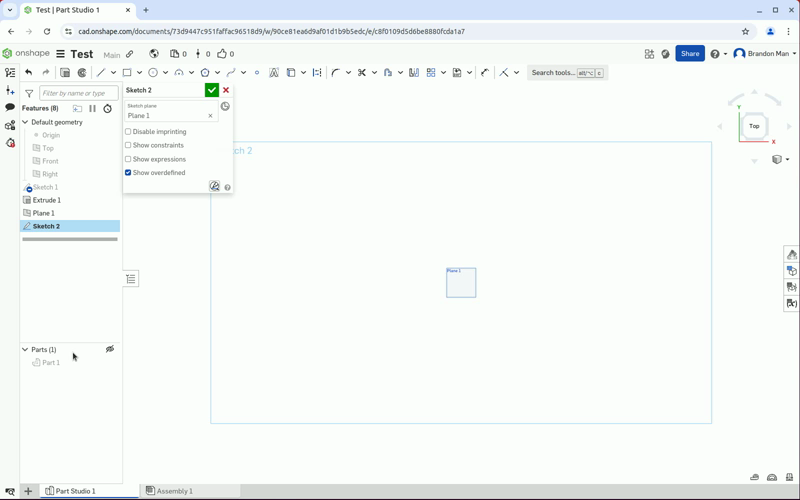
key(c)
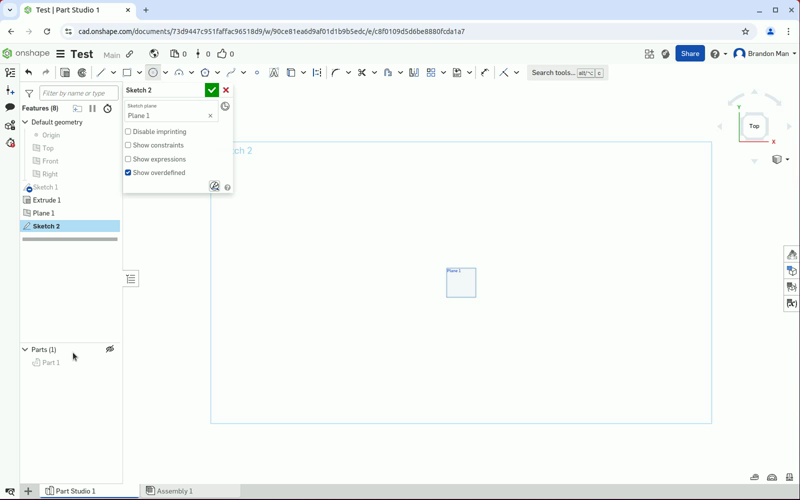
key_down(shift)
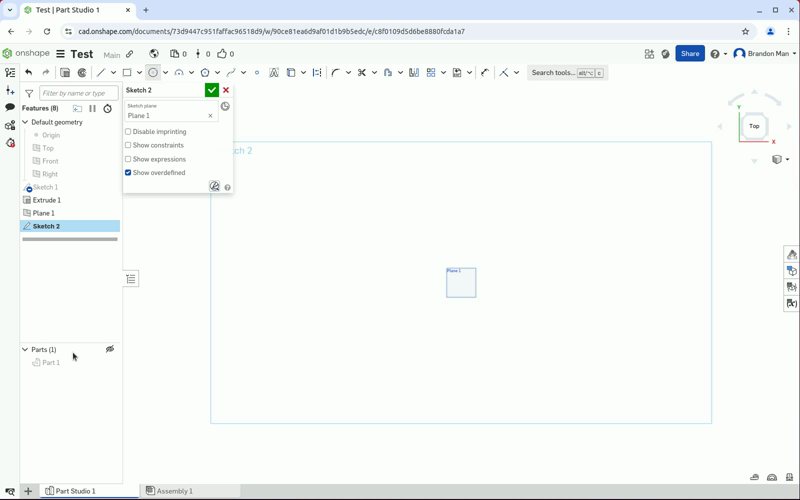
mouse_move(461, 282)
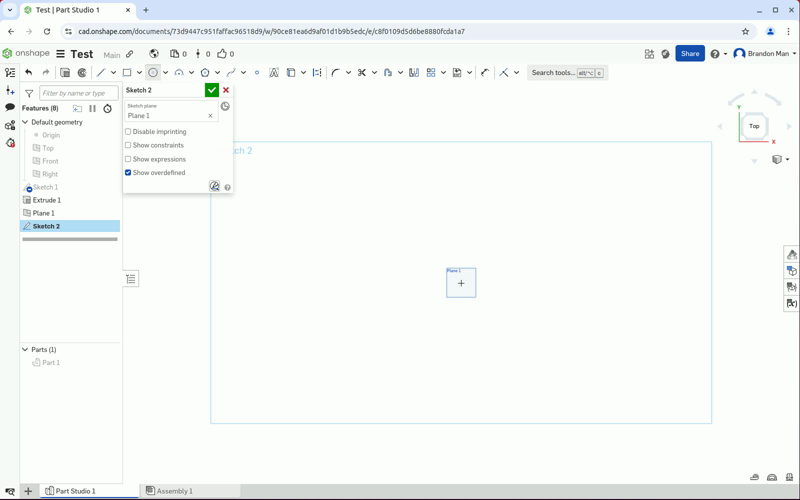
click(461, 282)
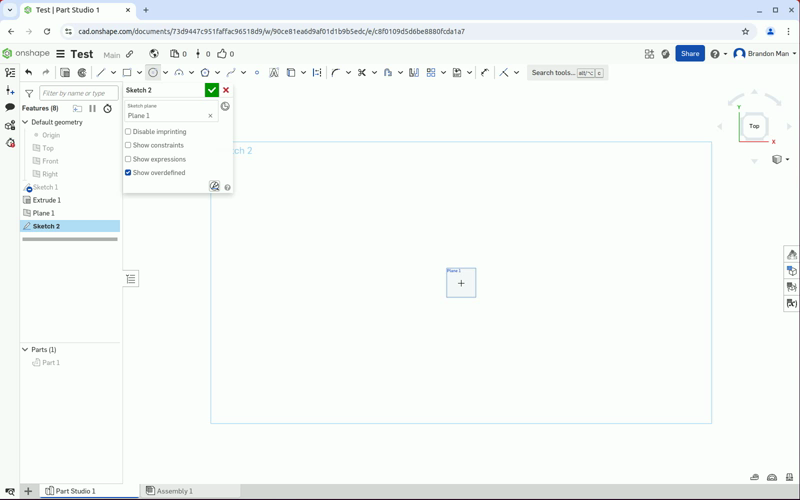
key_up(shift)
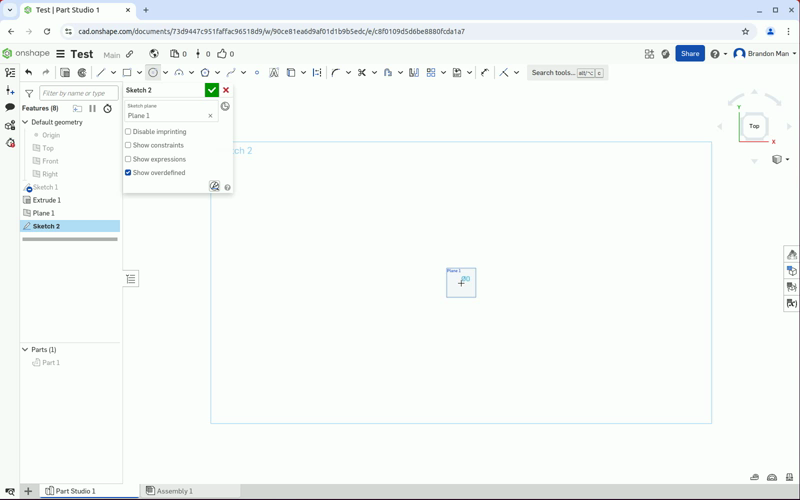
mouse_move(518, 282)
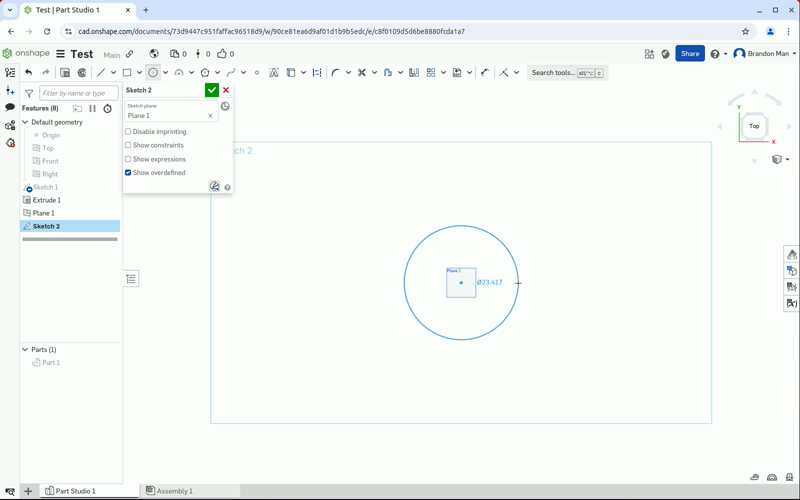
click(518, 282)
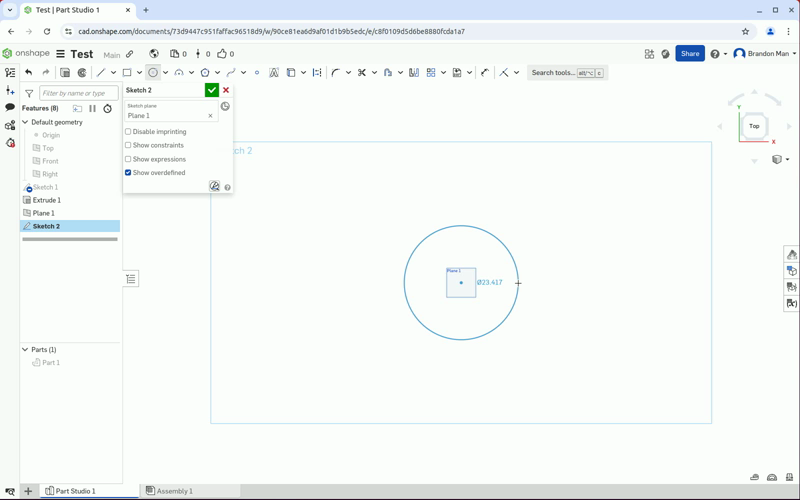
key(esc)
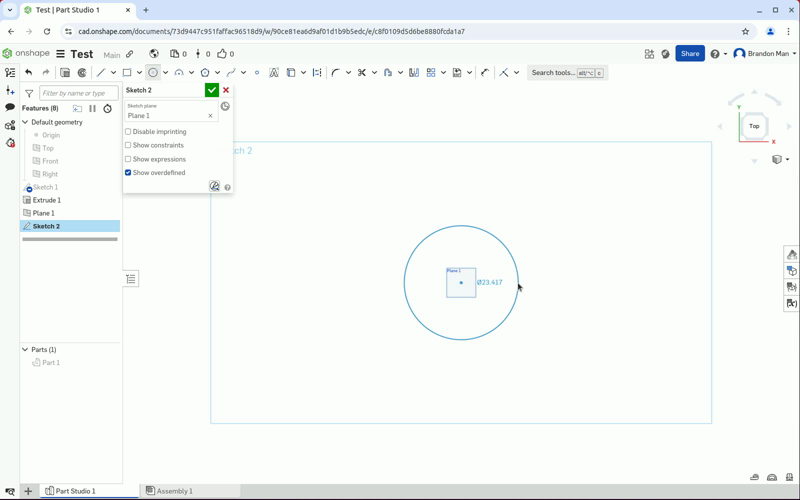
key(c)
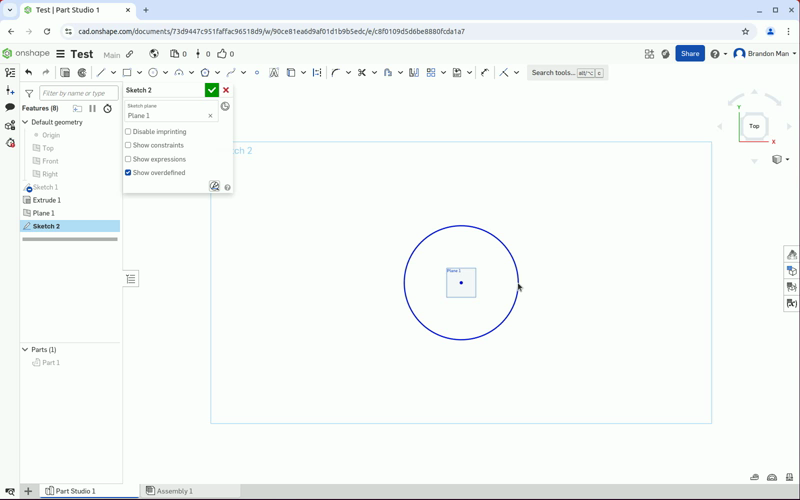
key_down(shift)
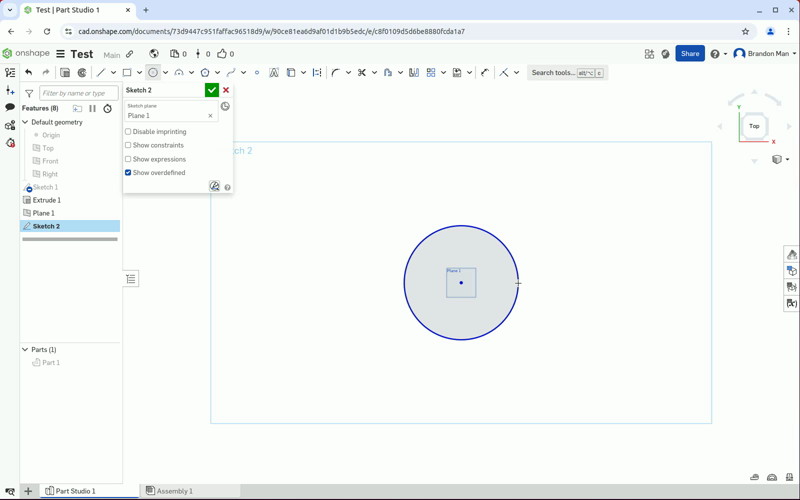
mouse_move(461, 282)
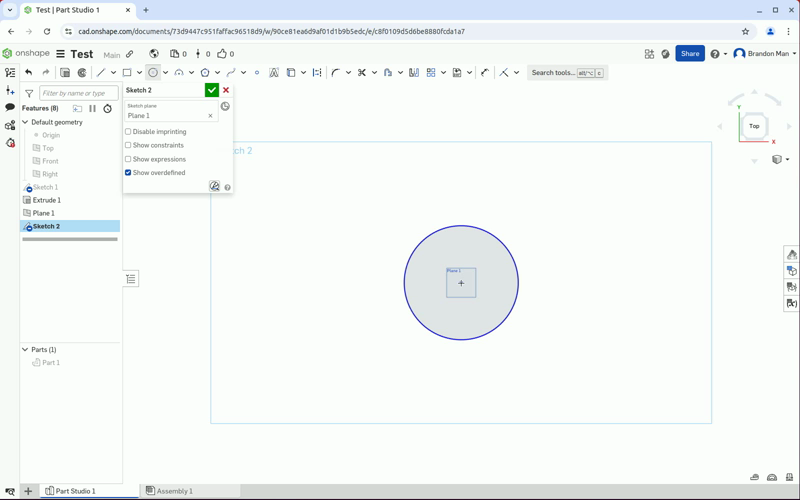
click(461, 282)
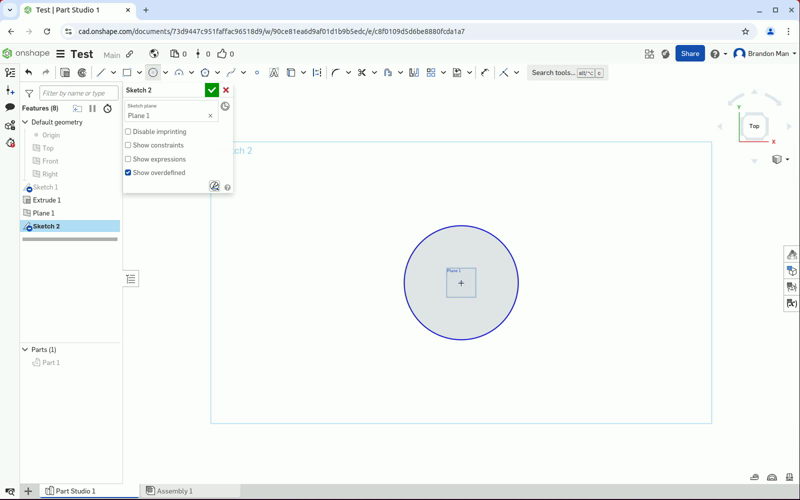
key_up(shift)
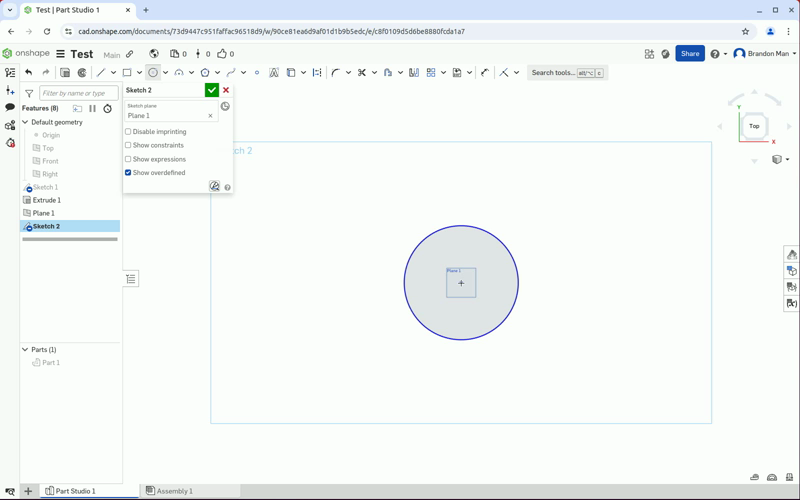
mouse_move(517, 282)
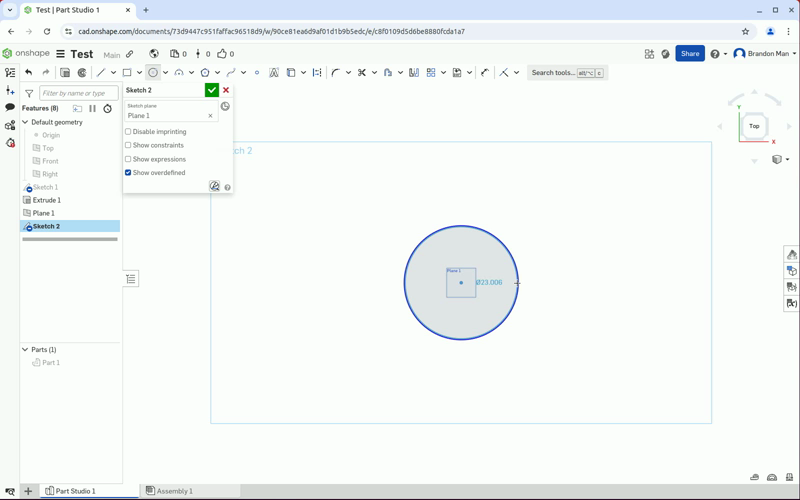
scroll(6)
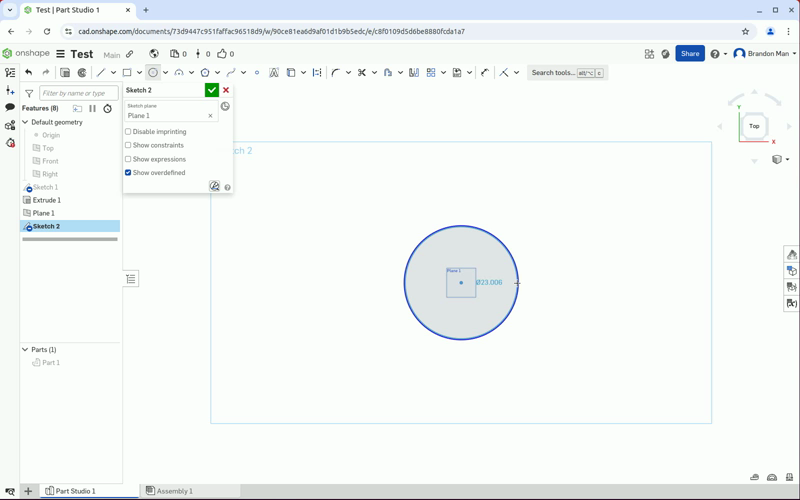
scroll(6)
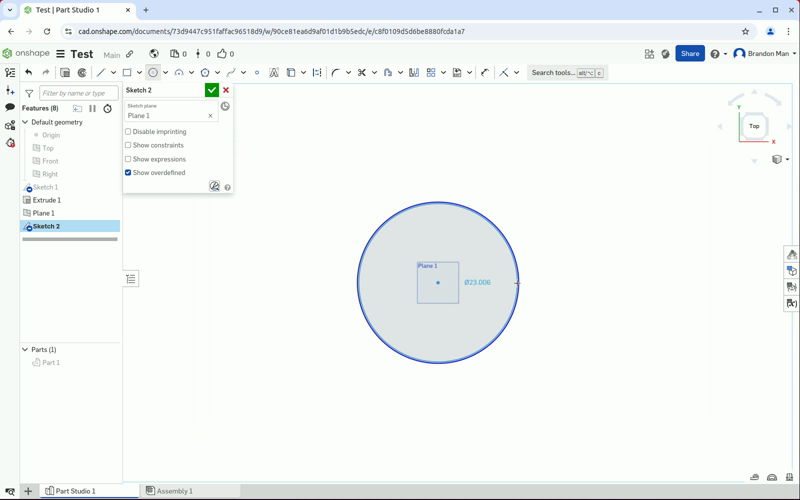
scroll(6)
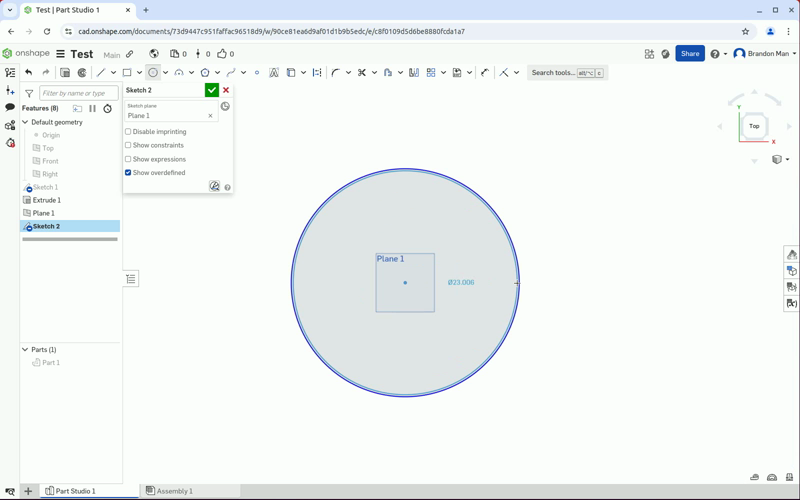
scroll(6)
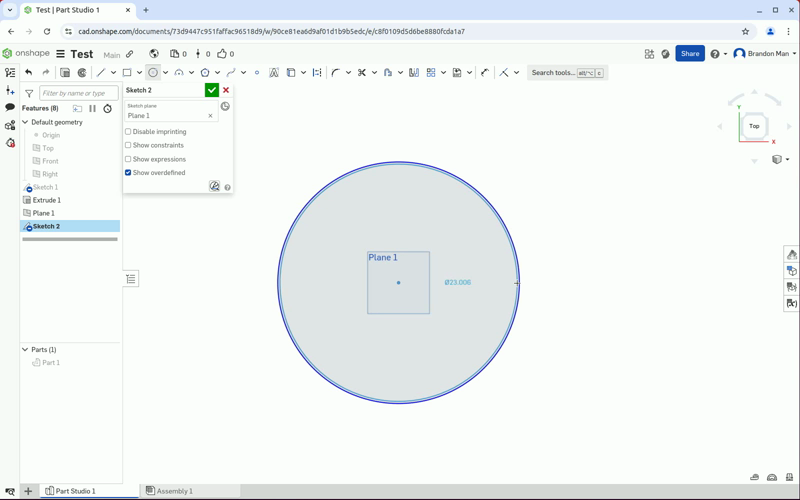
scroll(6)
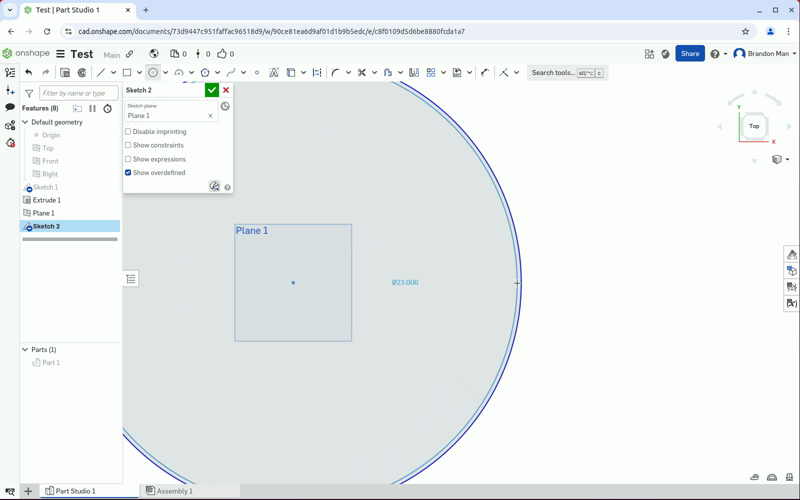
scroll(6)
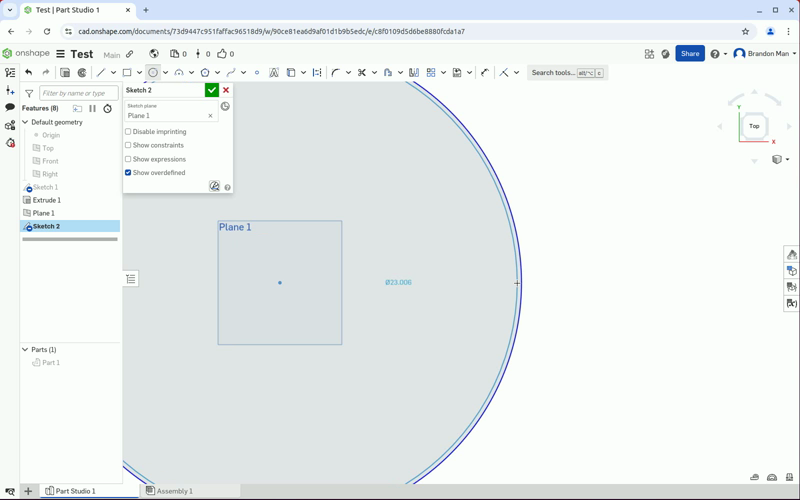
scroll(6)
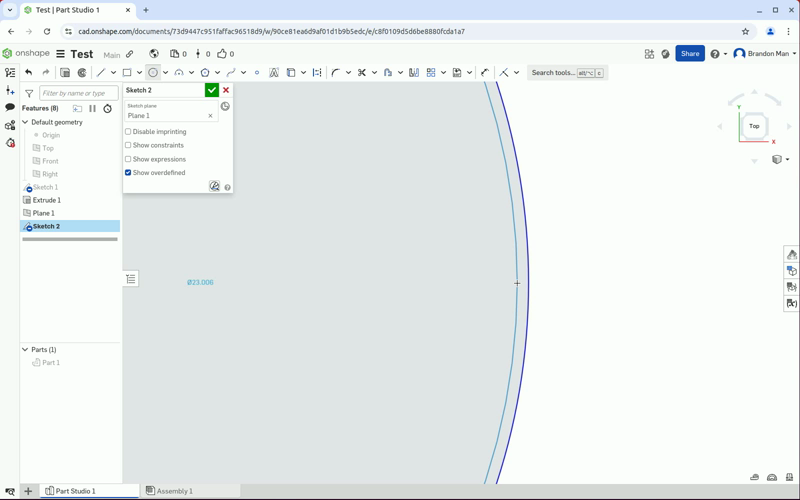
click(517, 282)
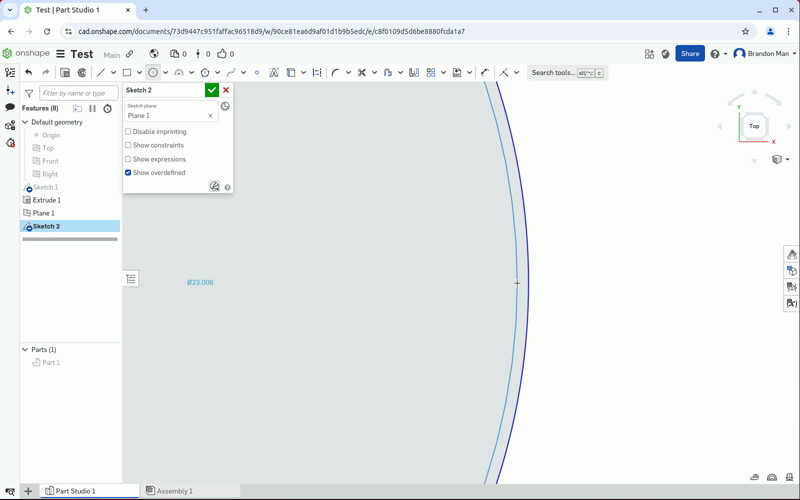
scroll(-6)
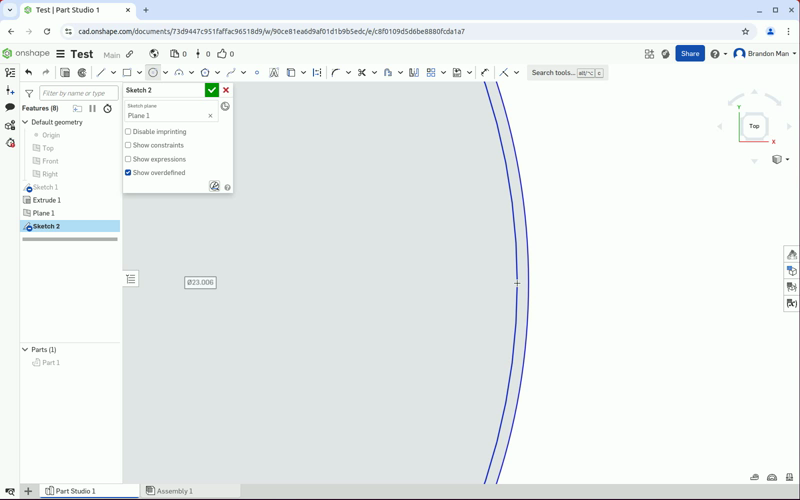
scroll(-6)
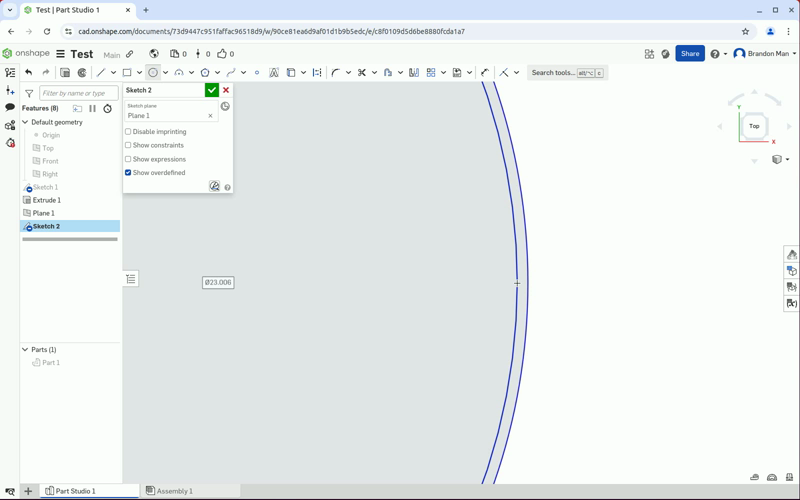
scroll(-6)
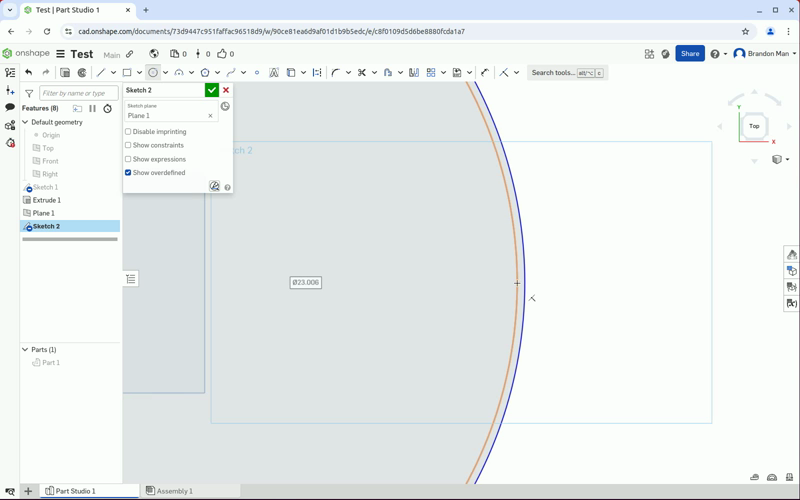
scroll(-6)
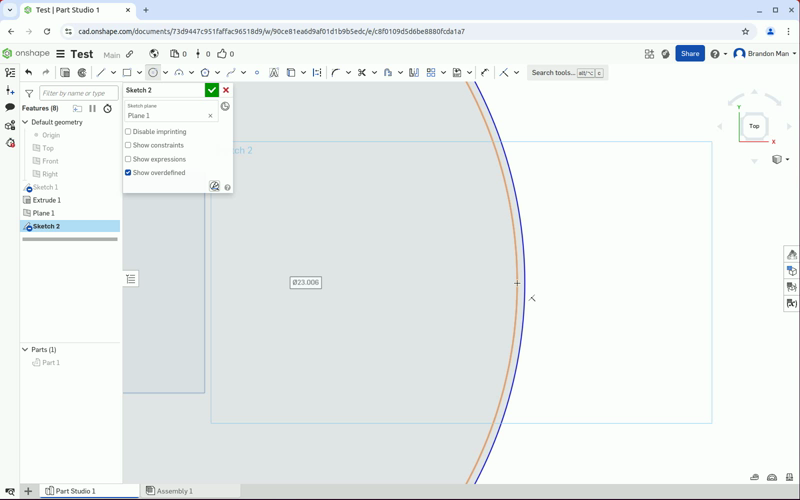
scroll(-6)
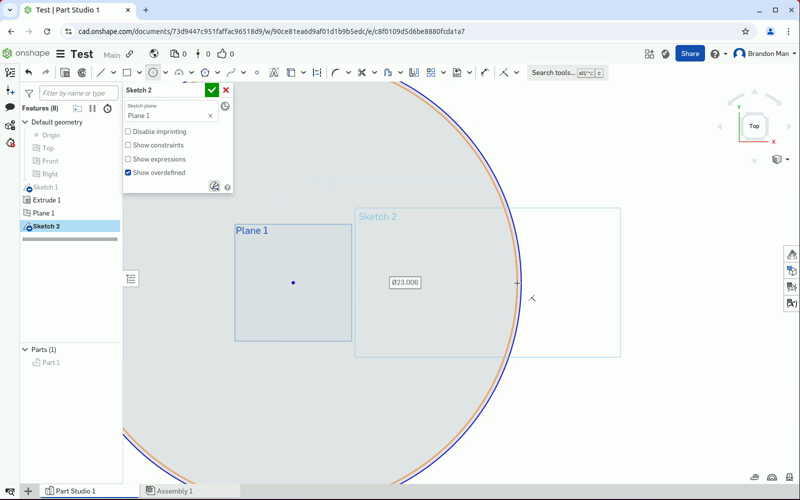
scroll(-6)
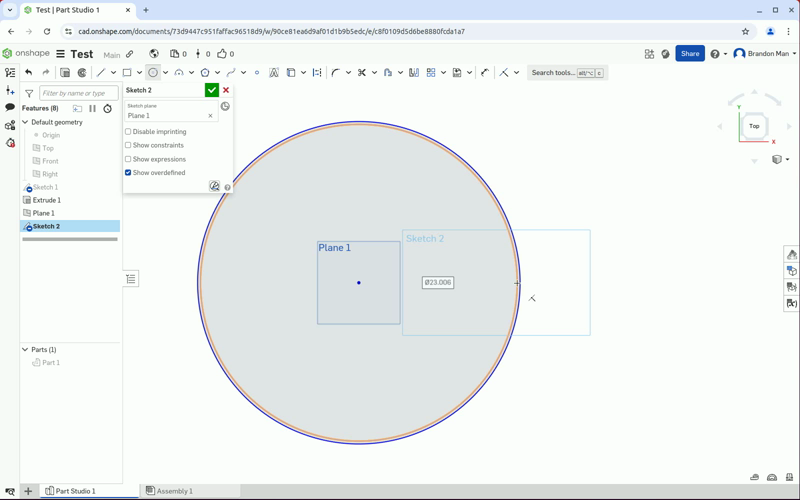
scroll(-6)
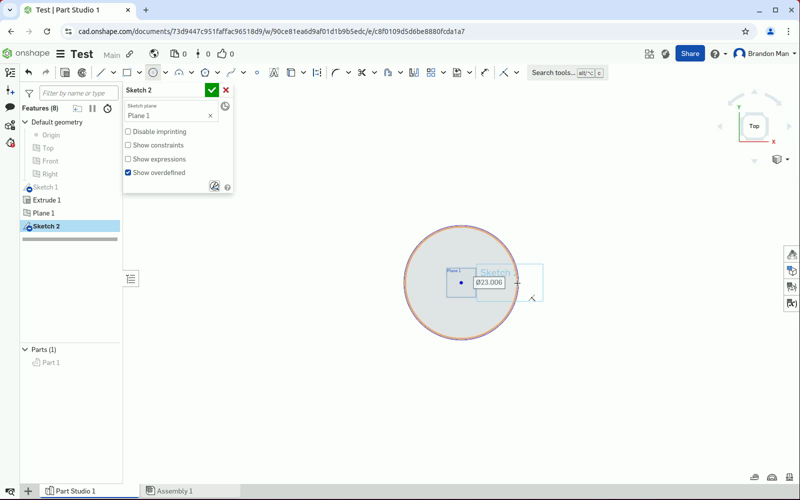
key(esc)
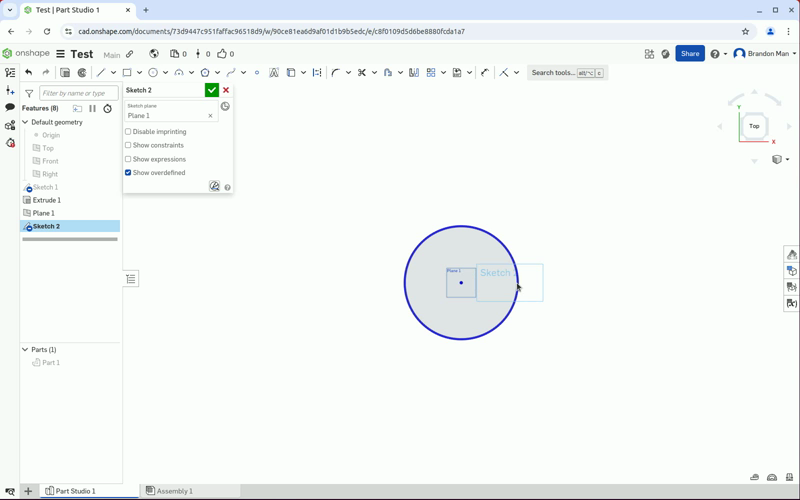
mouse_move(405, 287)
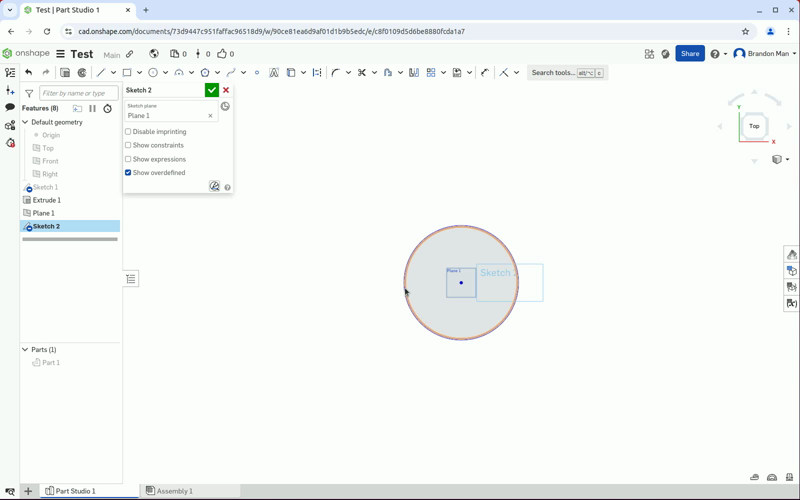
scroll(6)
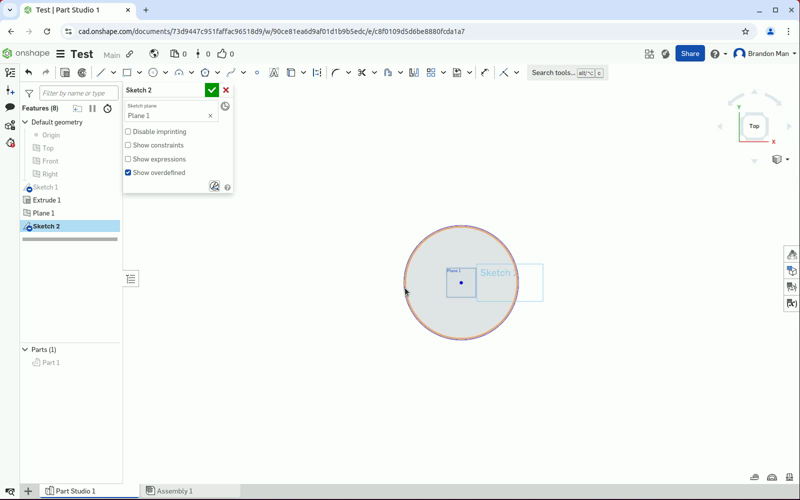
scroll(6)
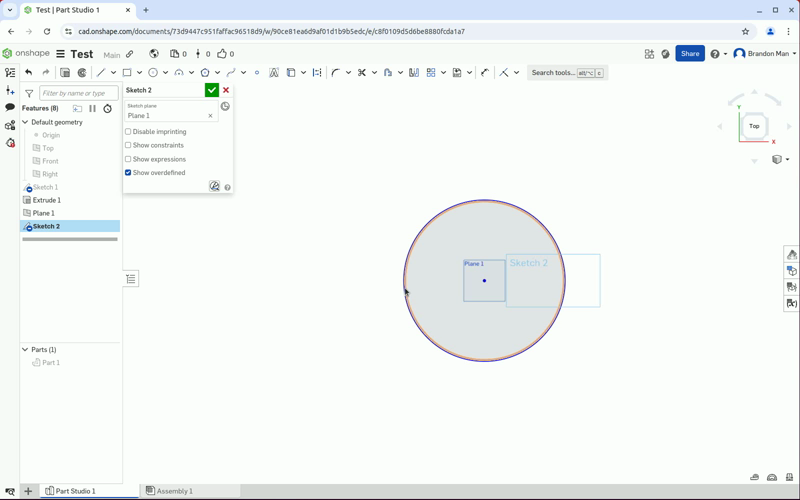
scroll(6)
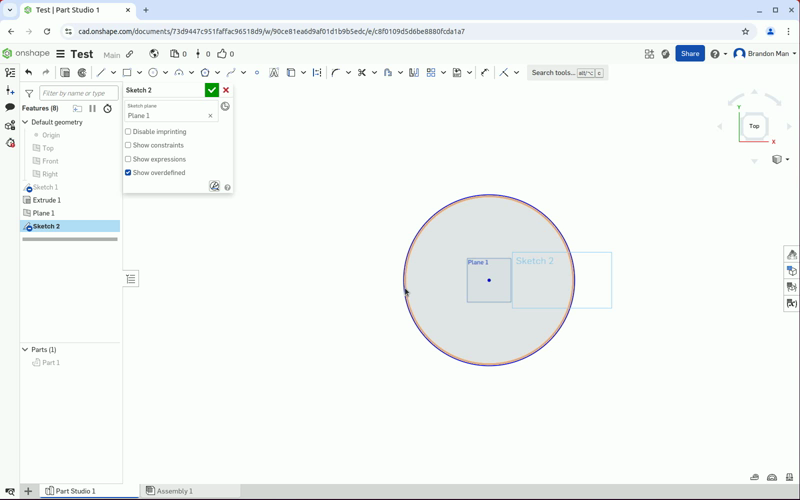
scroll(6)
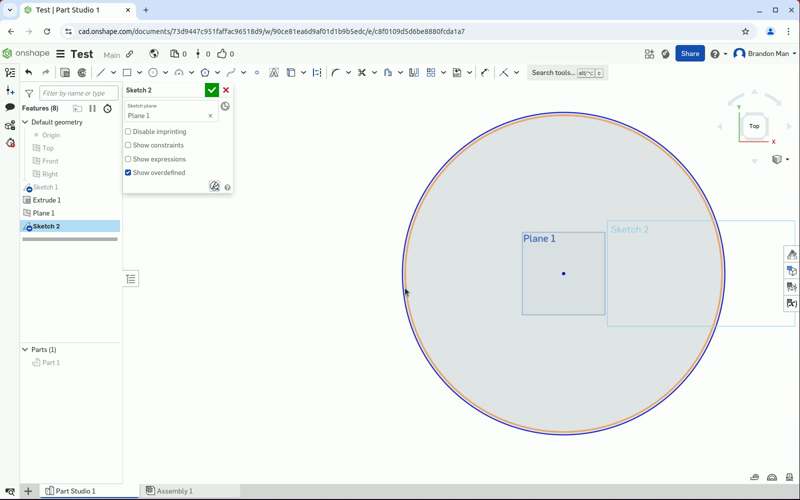
scroll(6)
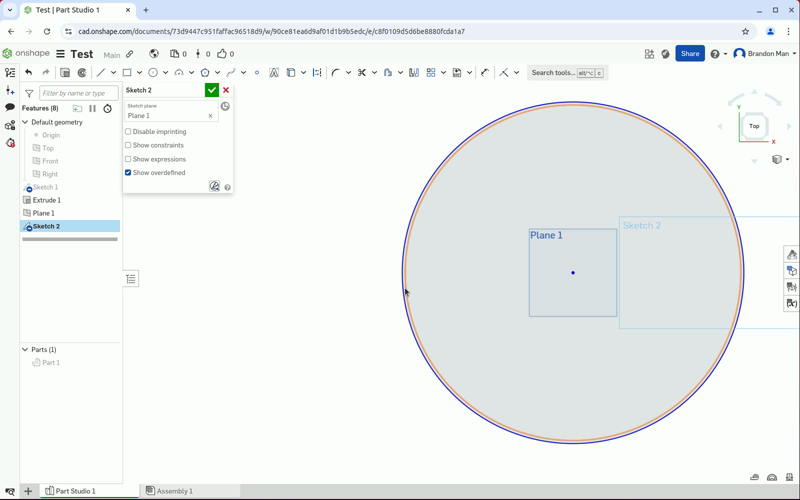
scroll(6)
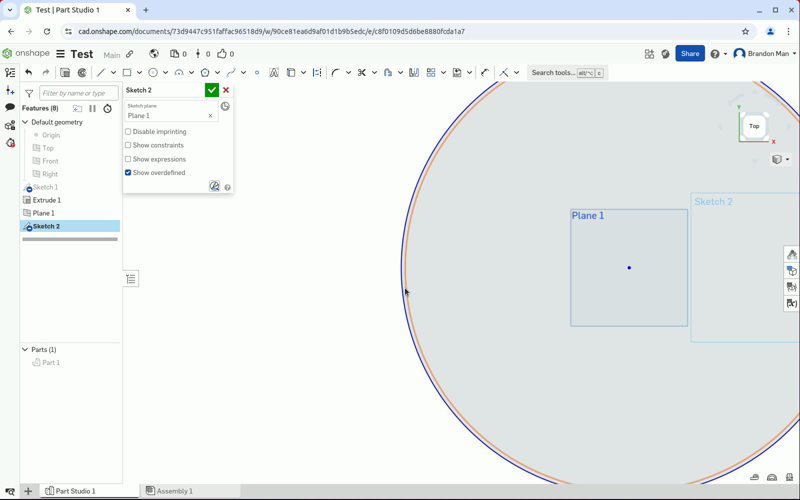
scroll(6)
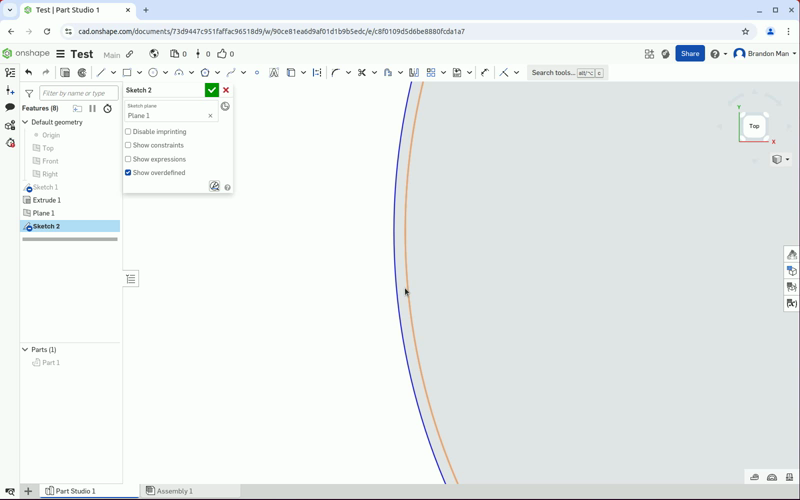
click(405, 287)
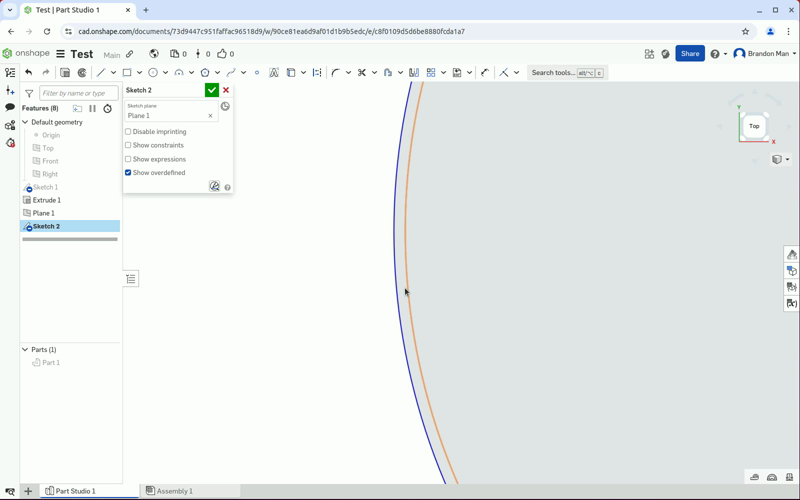
scroll(-6)
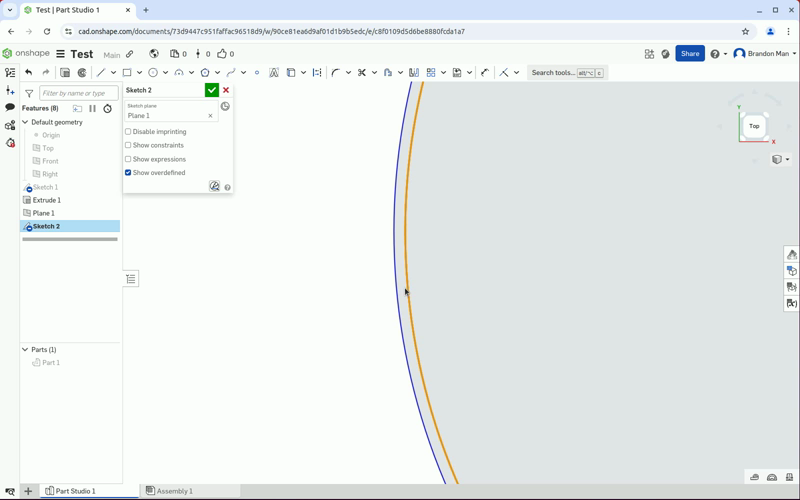
scroll(-6)
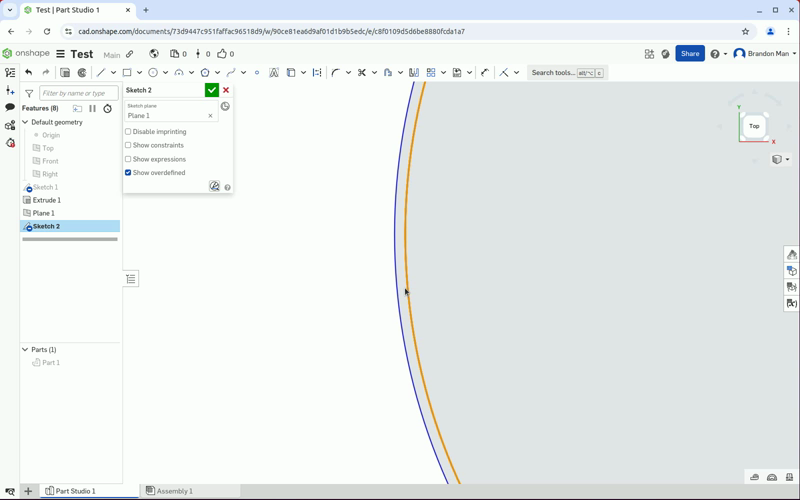
scroll(-6)
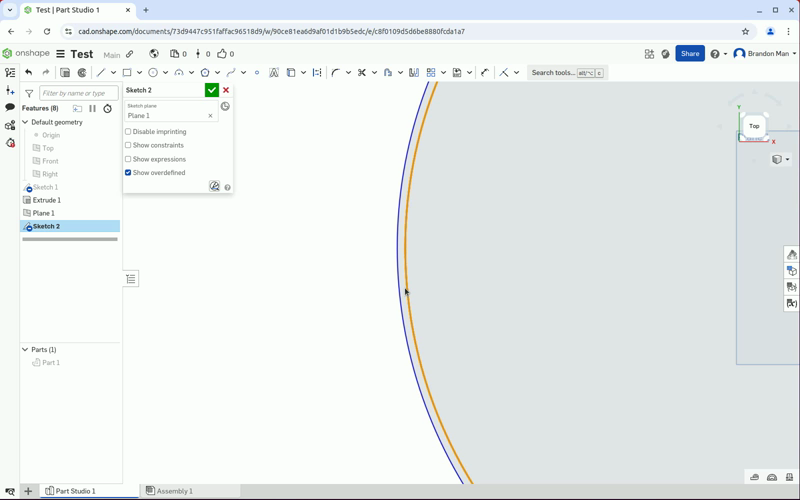
scroll(-6)
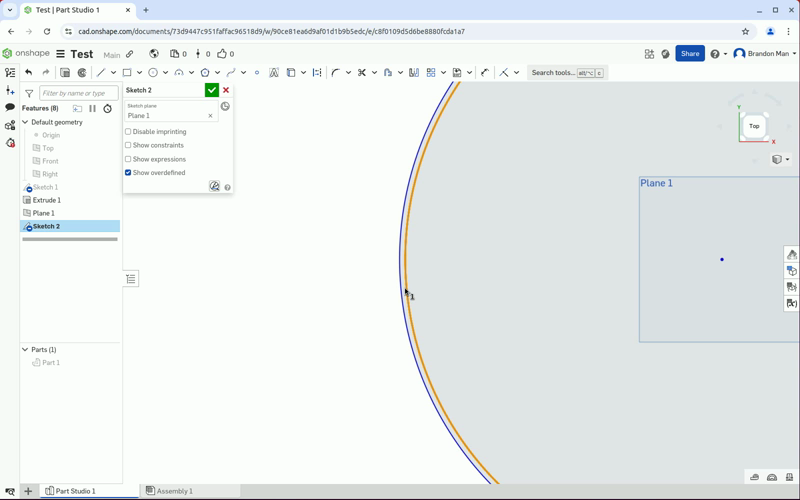
scroll(-6)
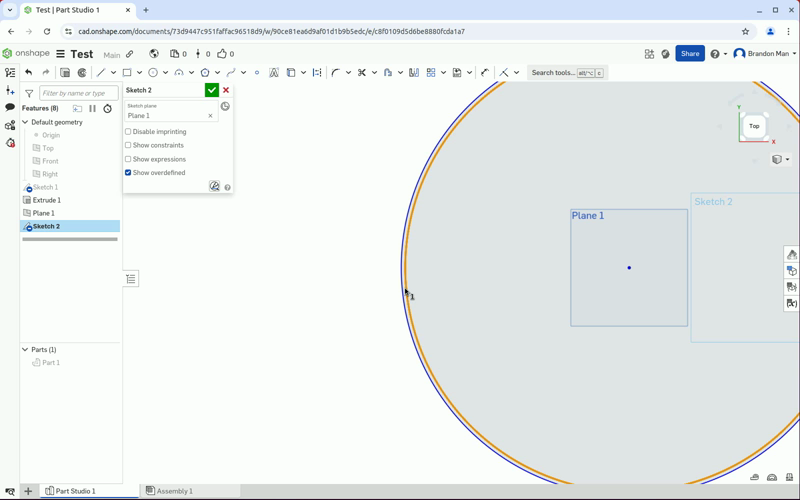
scroll(-6)
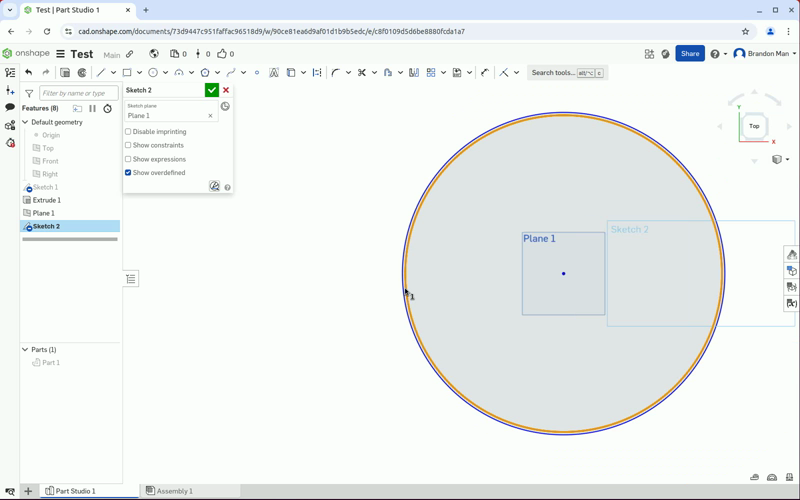
scroll(-6)
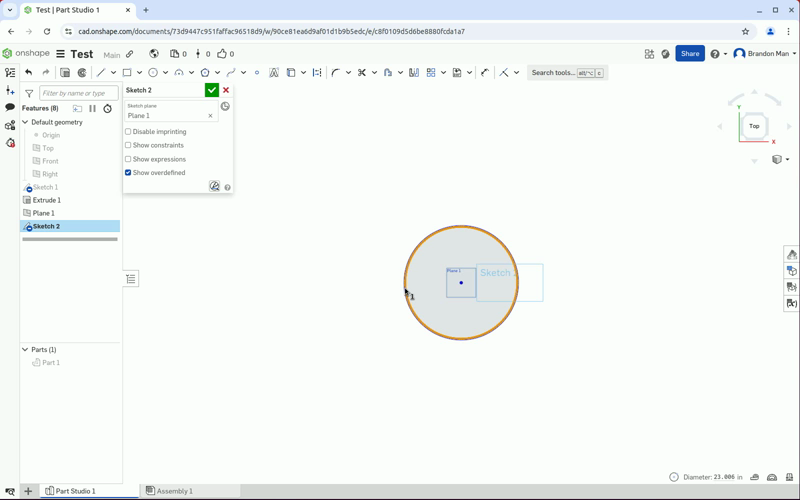
mouse_move(73, 352)
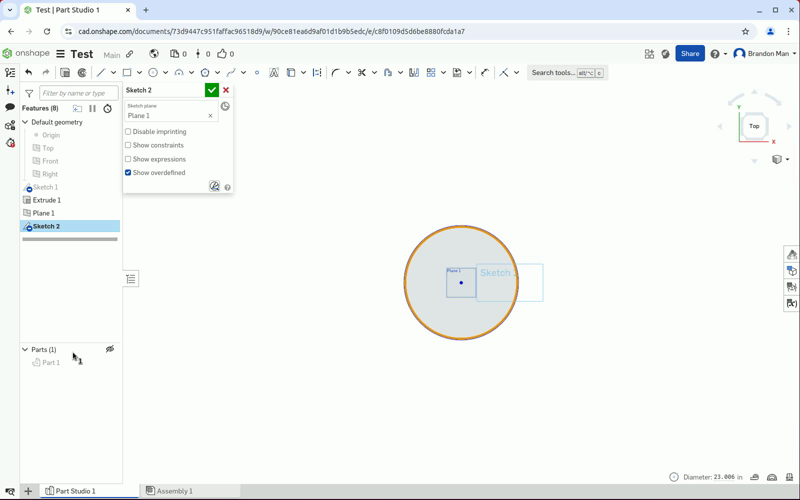
key(shift+y)
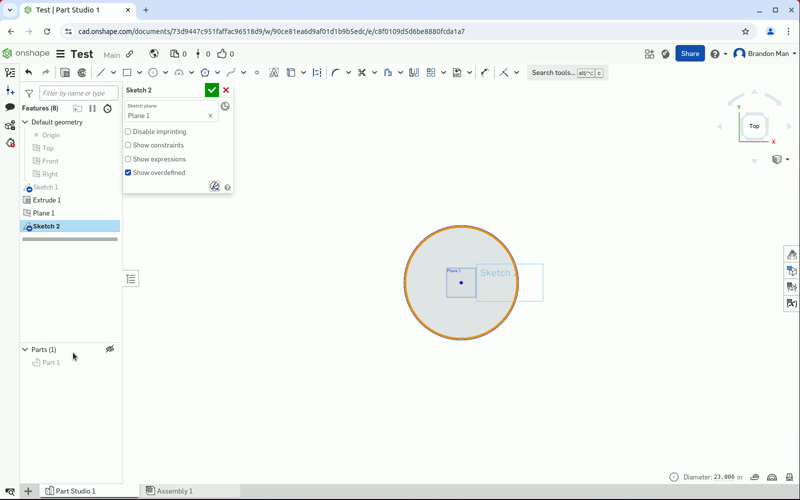
key(shift+e)
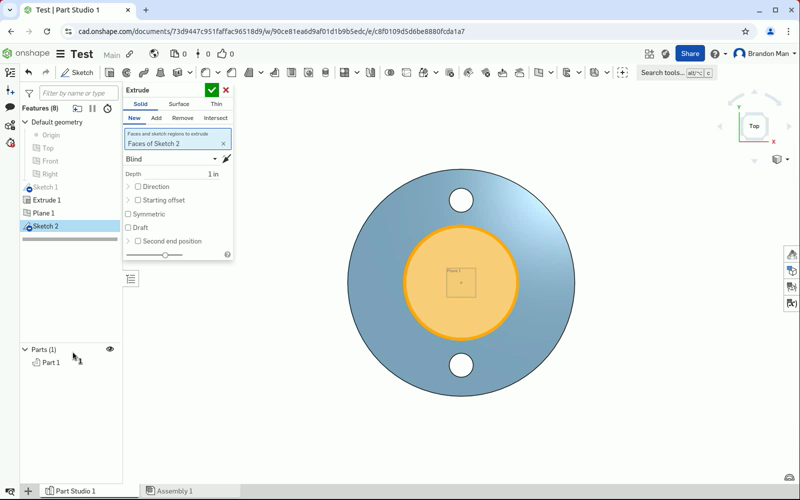
mouse_move(143, 106)
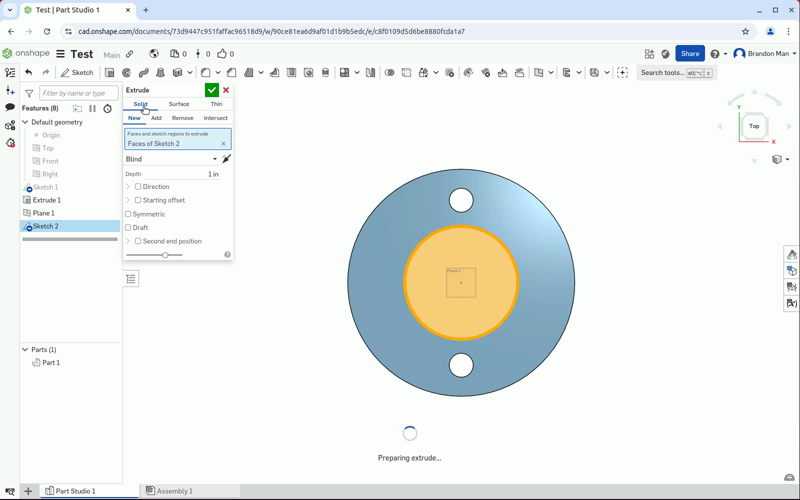
click(143, 106)
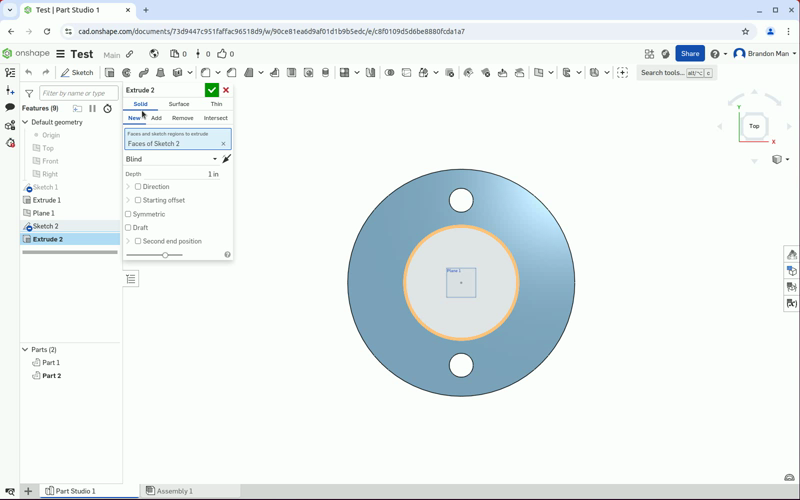
mouse_move(137, 120)
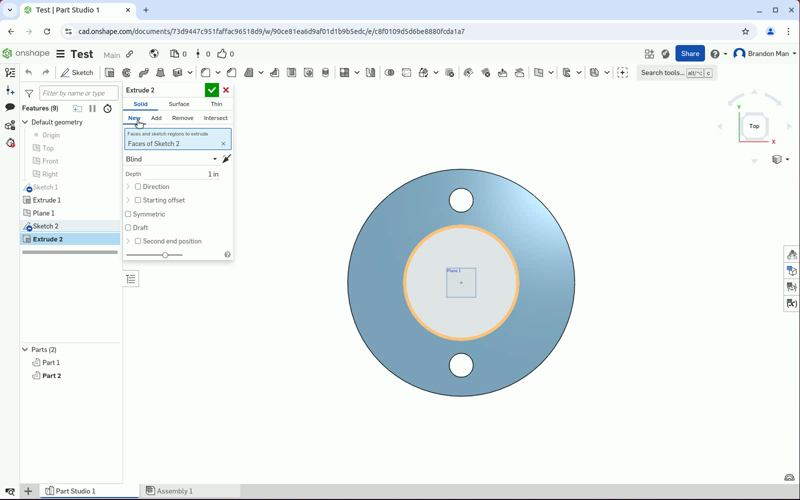
click(137, 120)
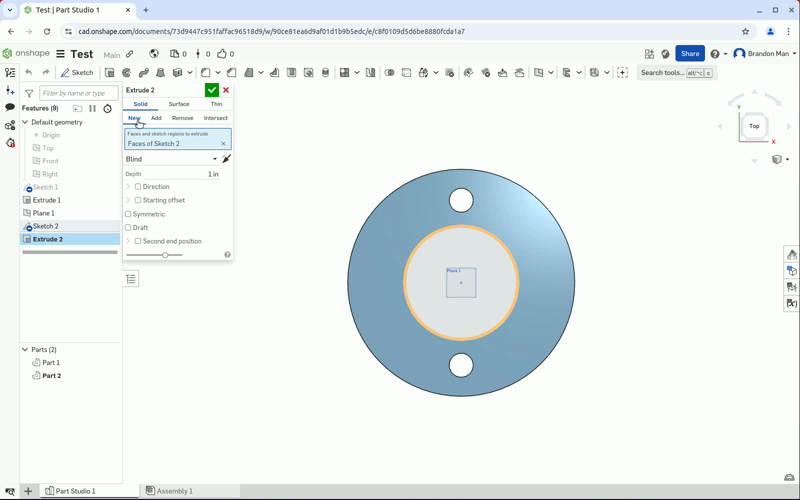
key(tab, 4)
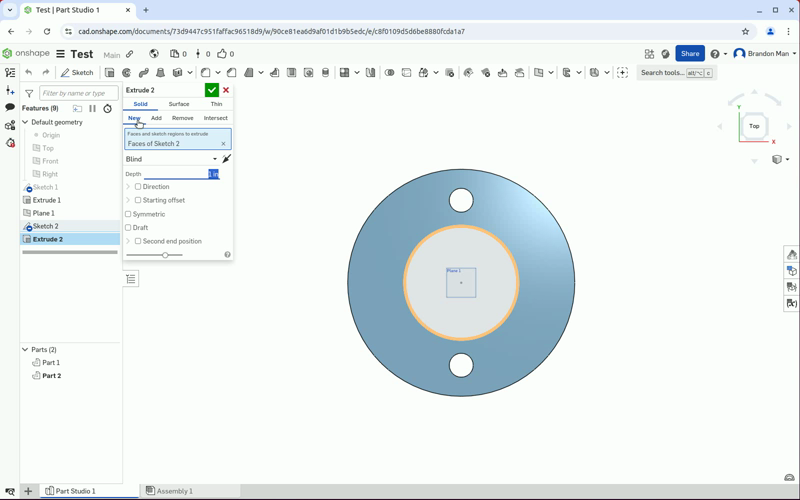
text(2.166)
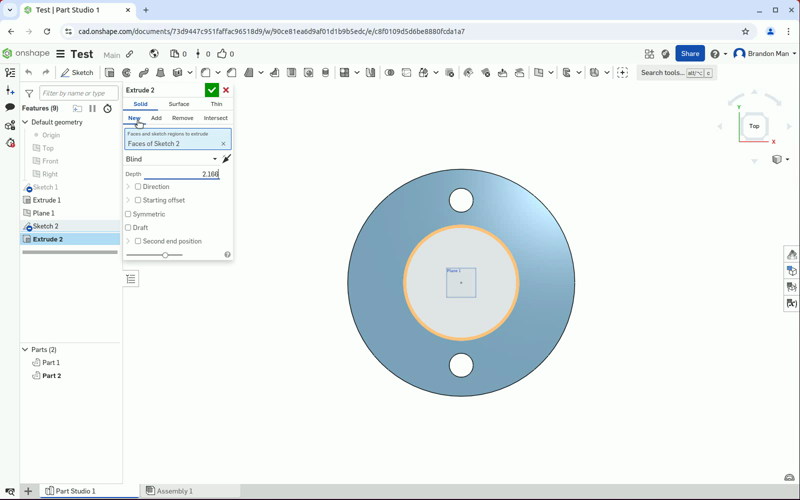
key(enter)
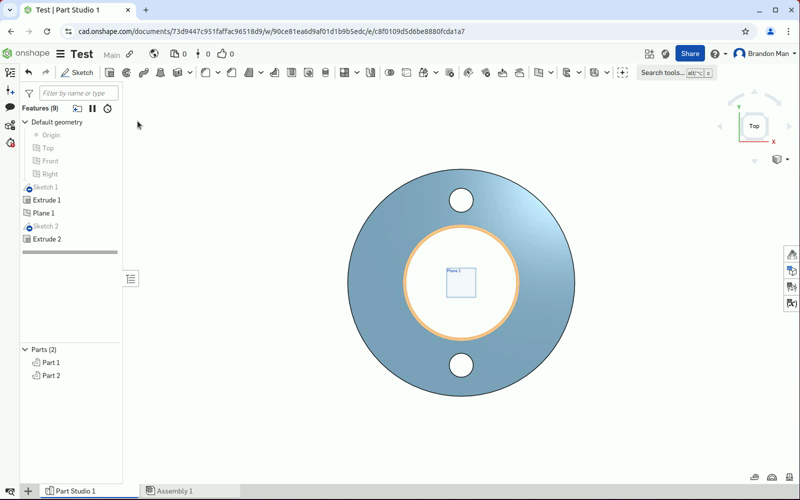
key(shift+h)
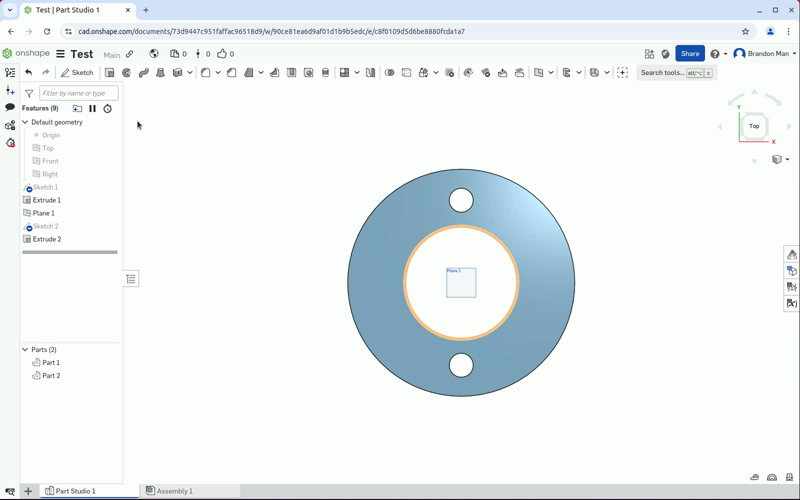
key(shift+h)
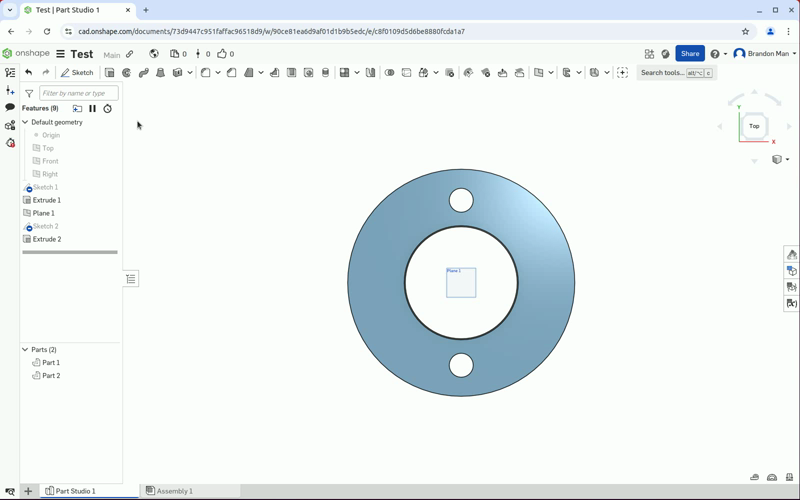
mouse_move(73, 189)
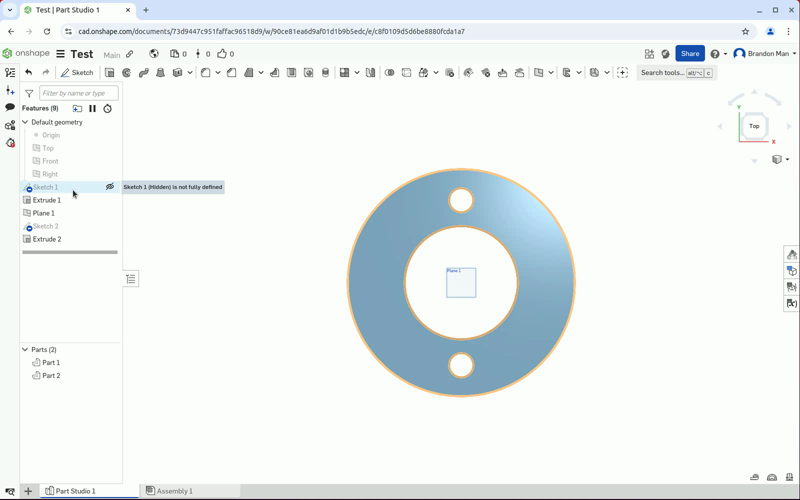
click(73, 189)
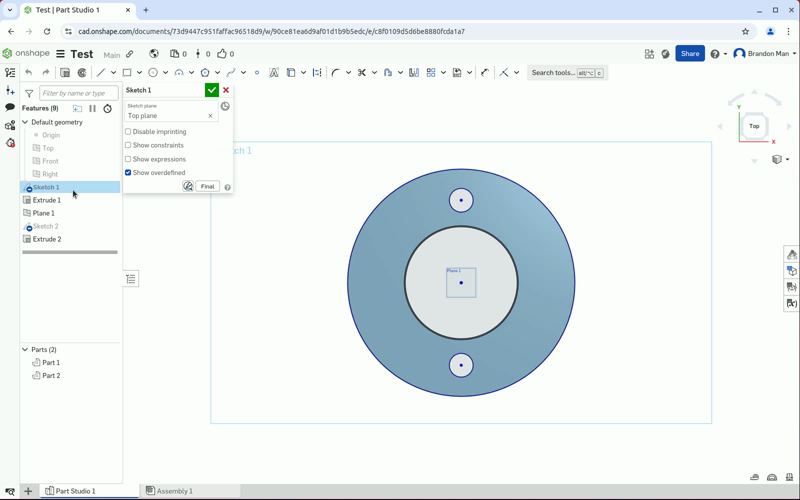
mouse_move(229, 92)
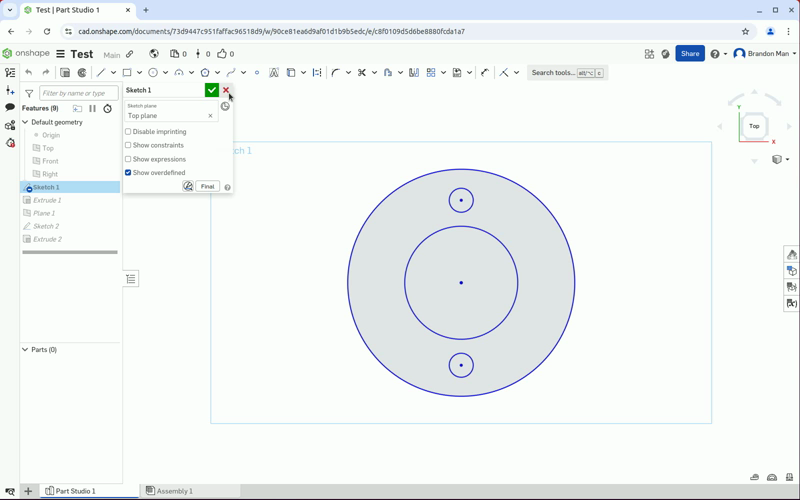
click(229, 92)
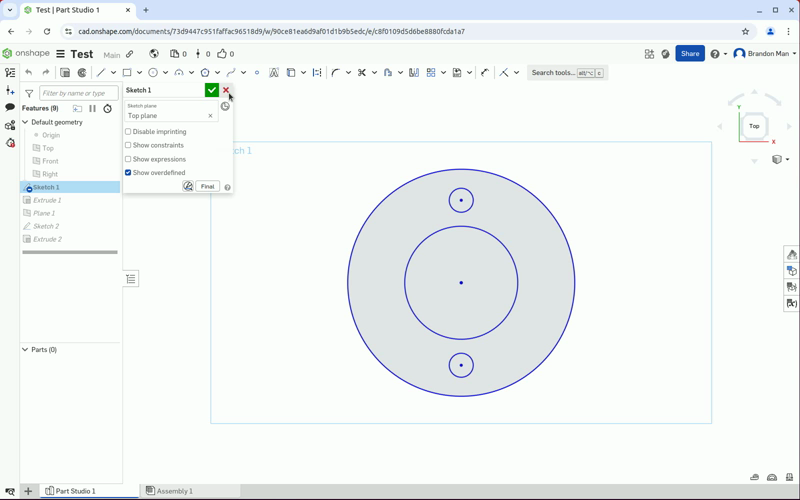
key(shift+s)
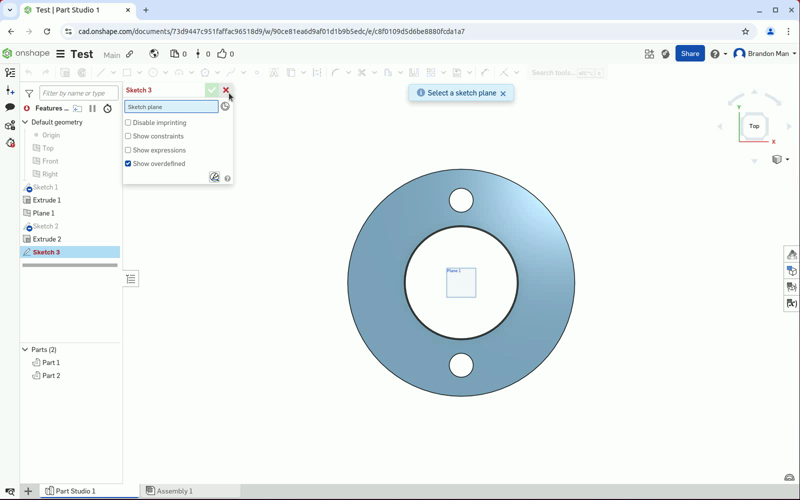
mouse_move(73, 215)
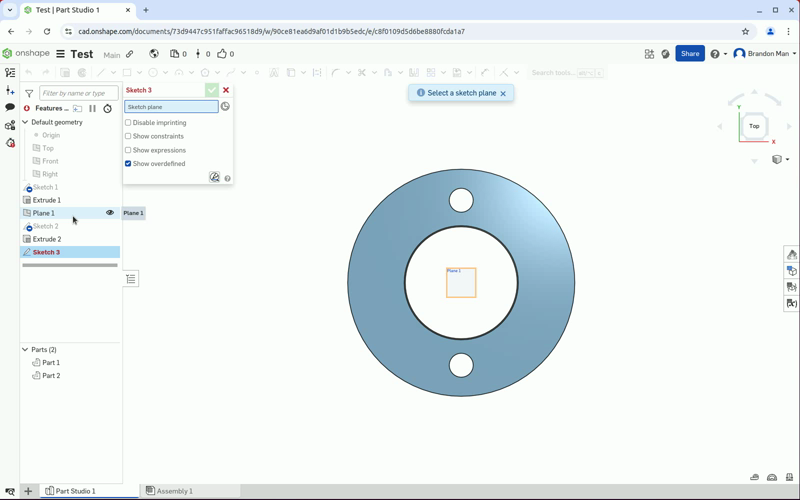
click(73, 215)
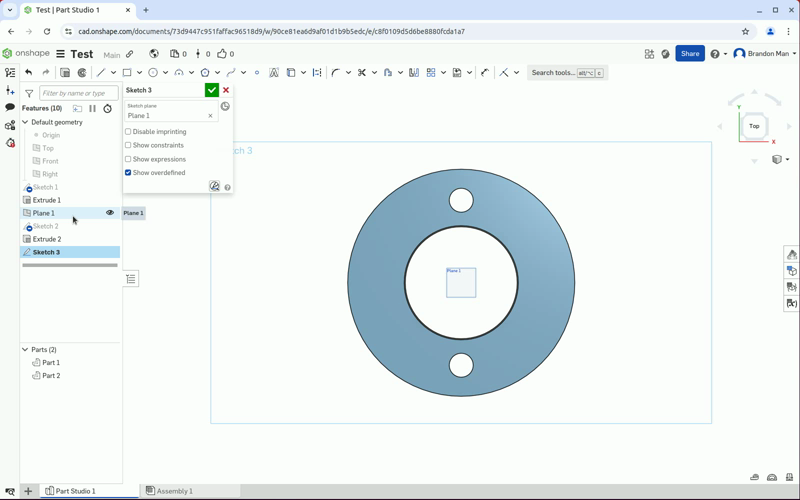
mouse_move(73, 352)
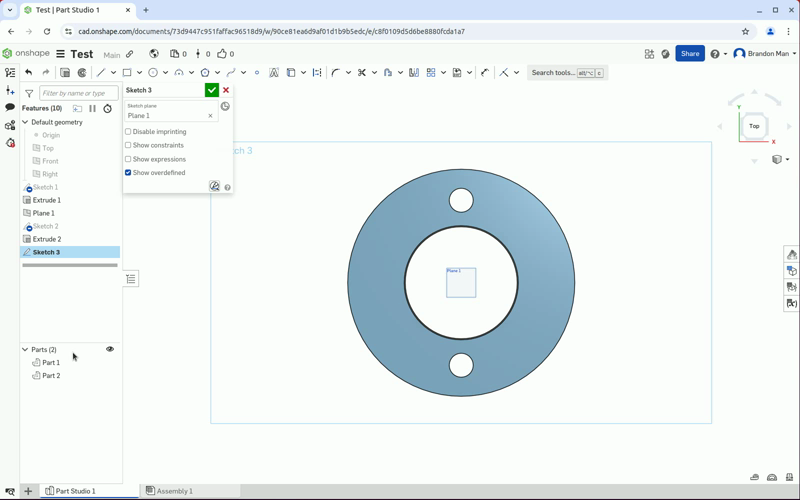
key(y)
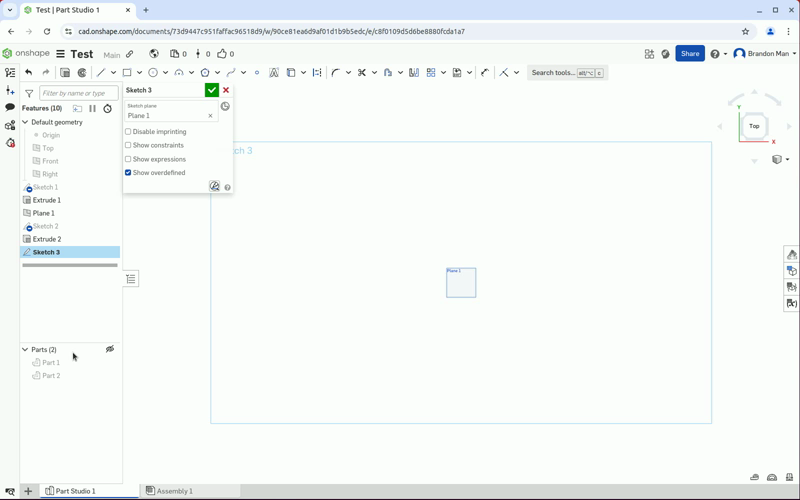
key(c)
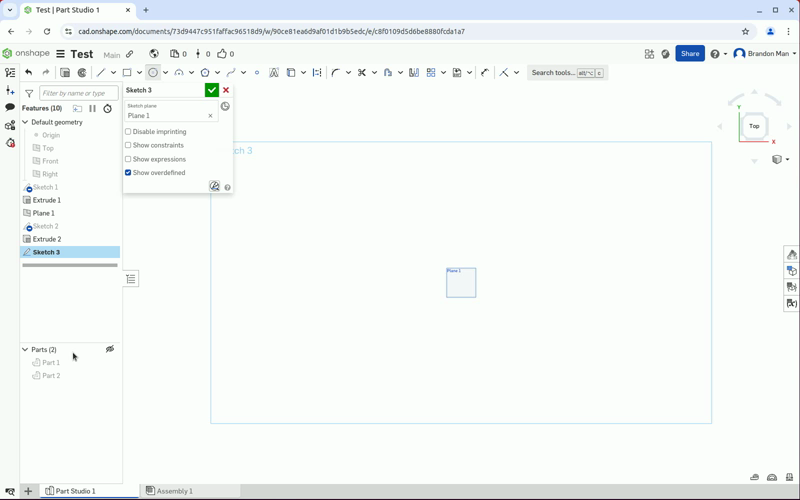
key_down(shift)
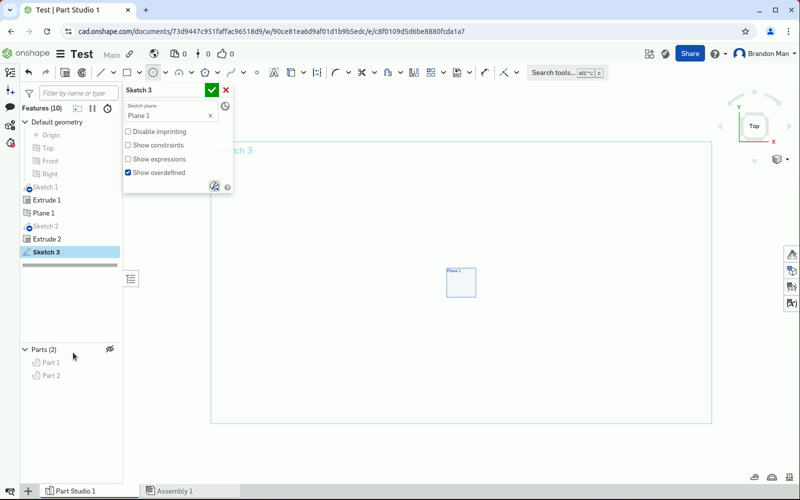
mouse_move(460, 282)
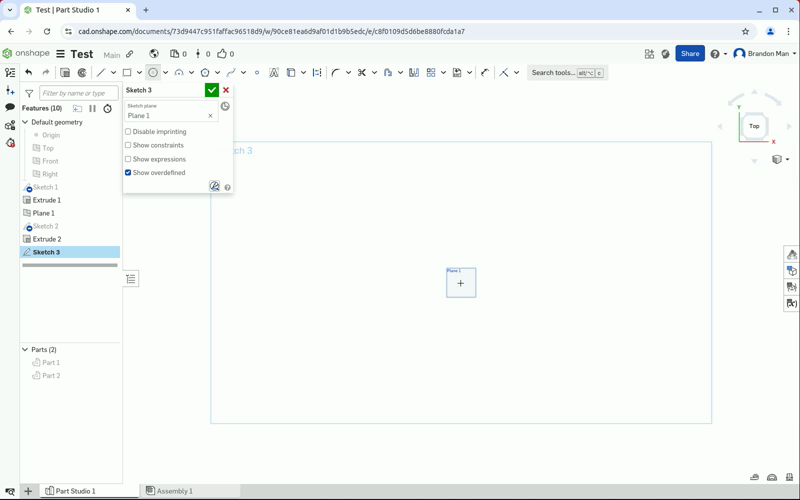
click(460, 282)
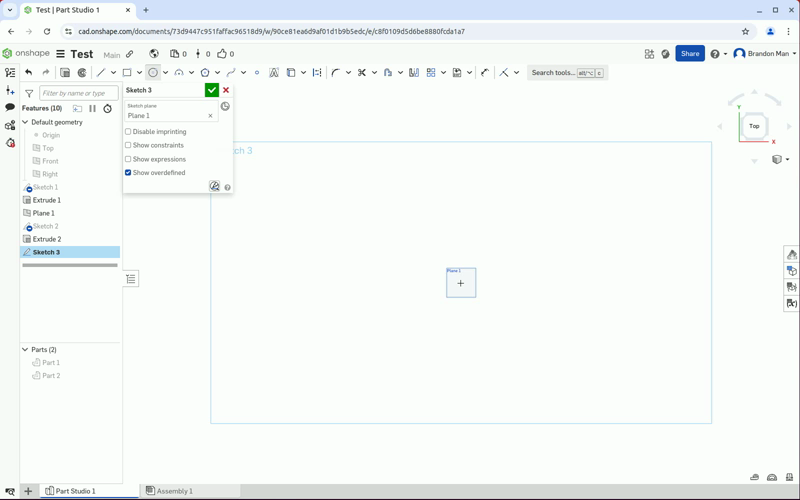
key_up(shift)
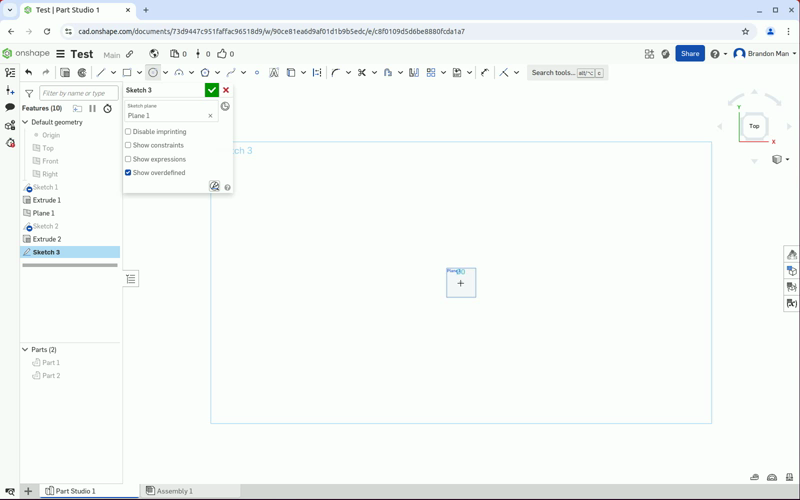
mouse_move(521, 282)
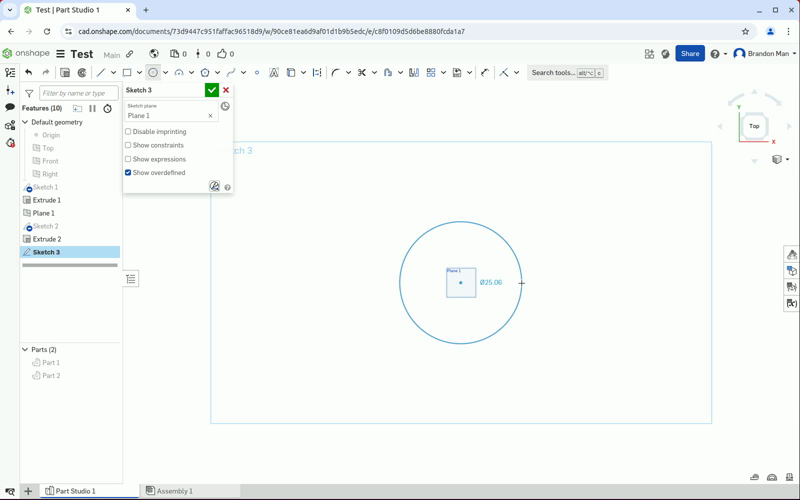
click(521, 282)
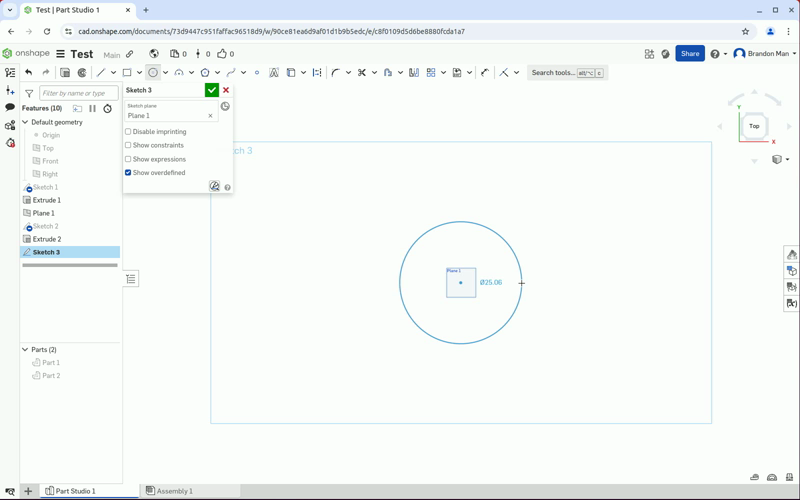
key(esc)
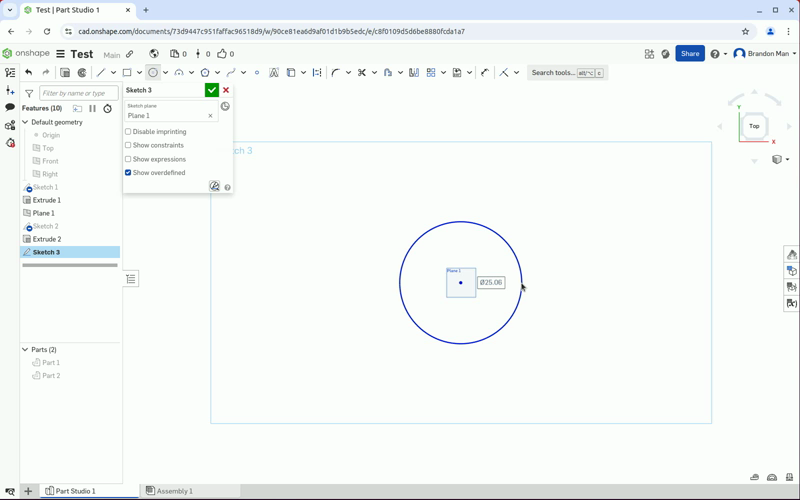
key(c)
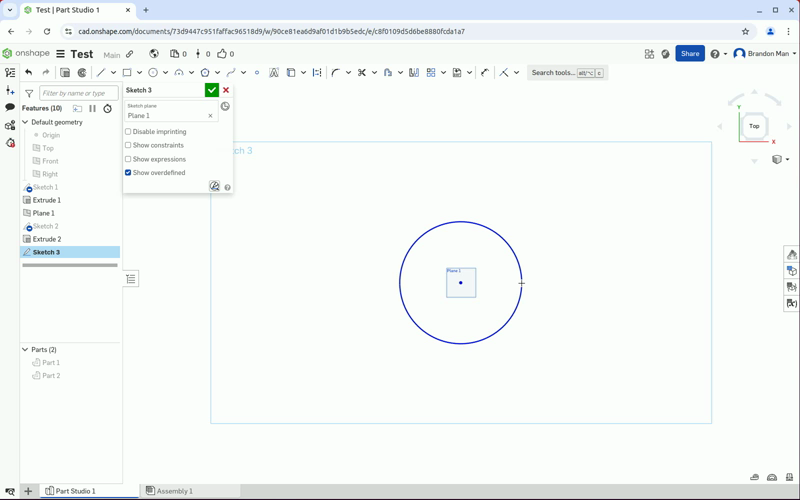
key_down(shift)
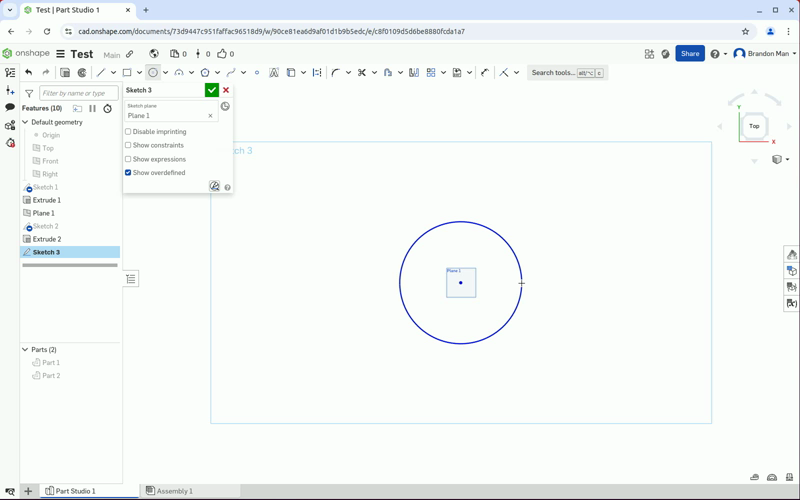
mouse_move(460, 282)
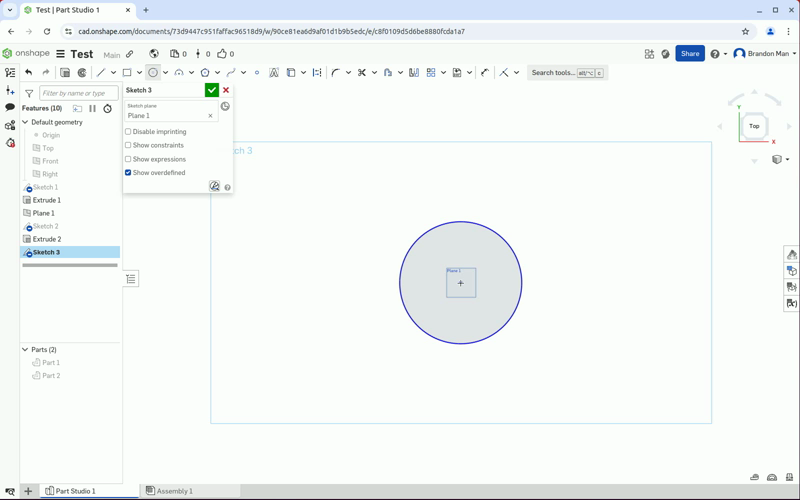
click(460, 282)
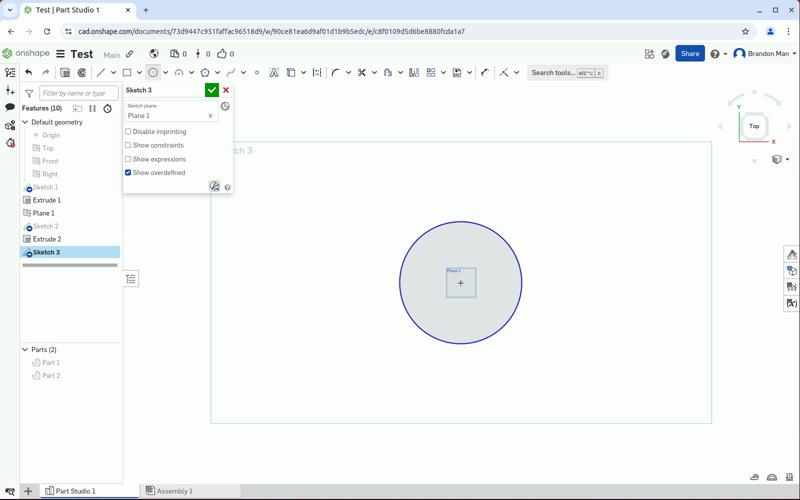
key_up(shift)
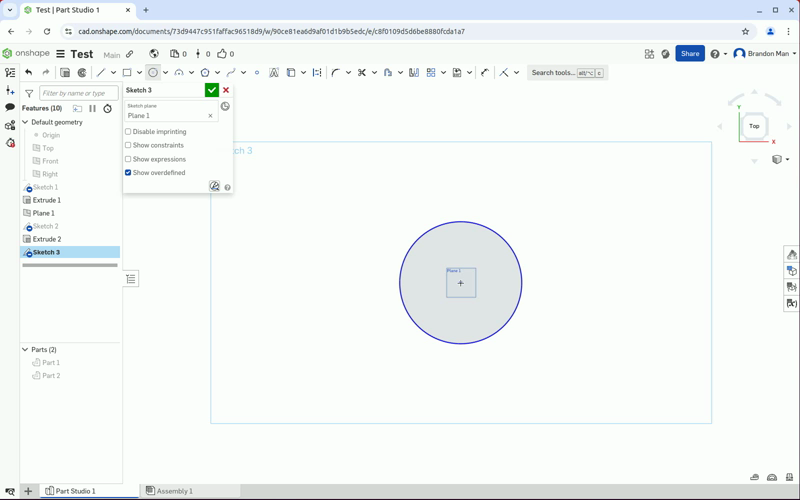
mouse_move(516, 282)
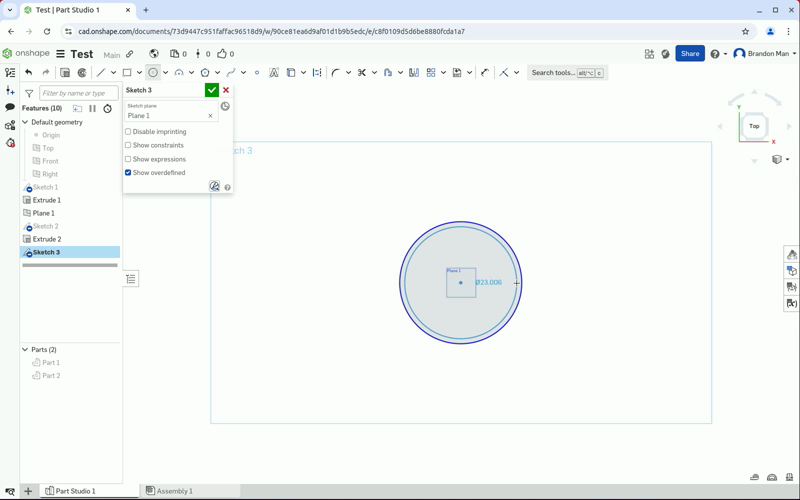
click(516, 282)
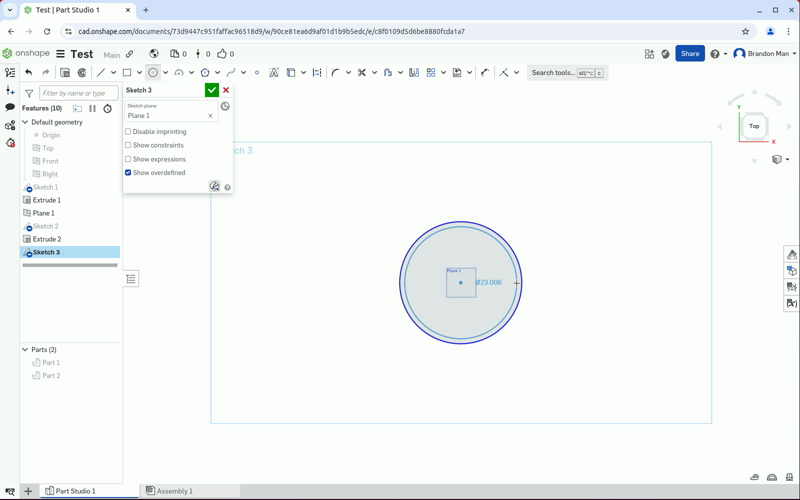
key(esc)
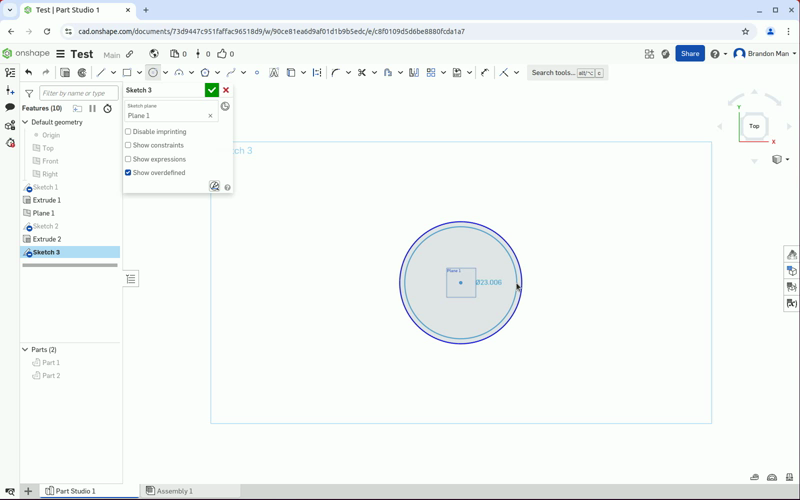
mouse_move(482, 229)
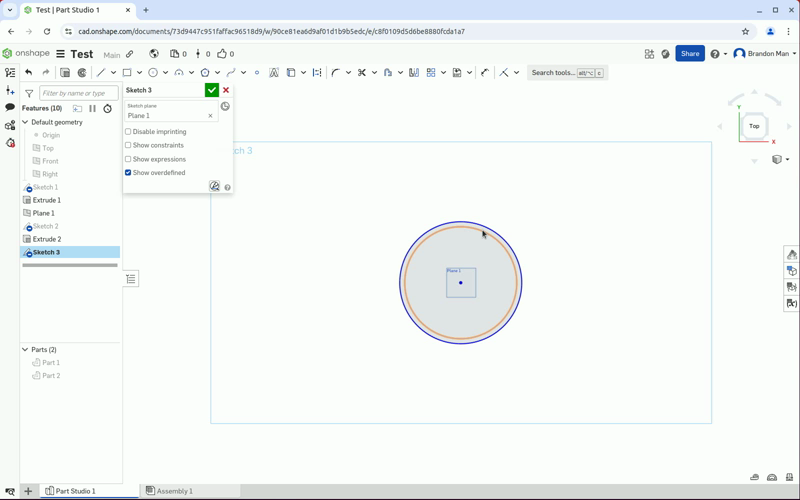
click(482, 229)
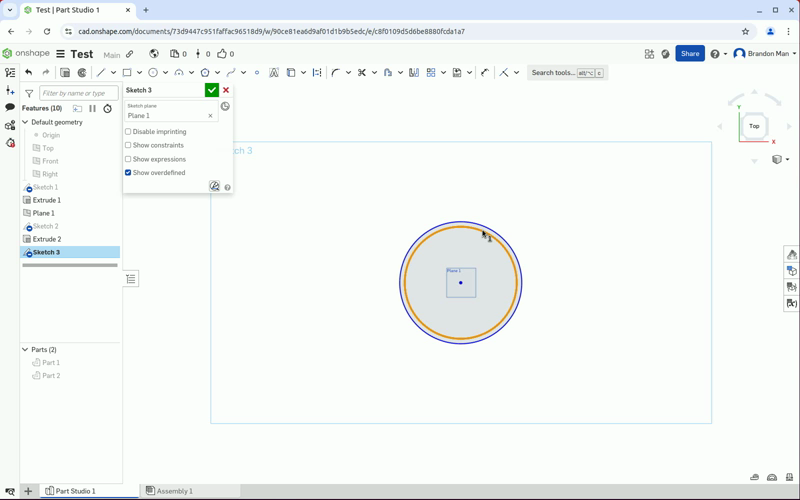
mouse_move(73, 352)
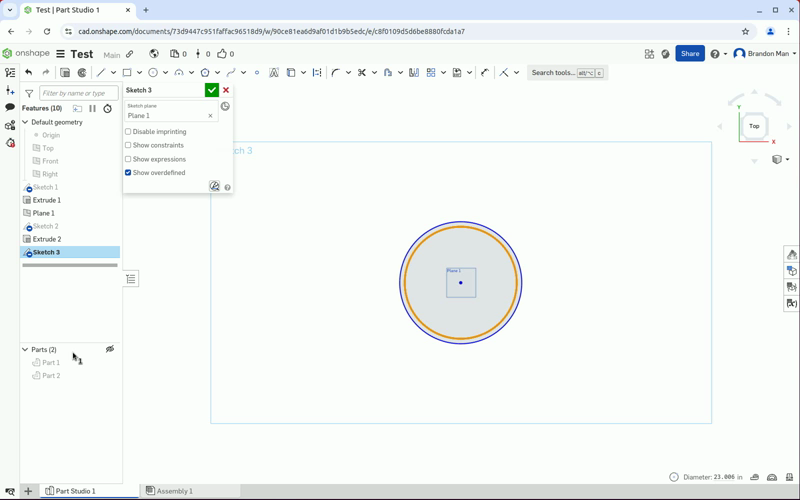
key(shift+y)
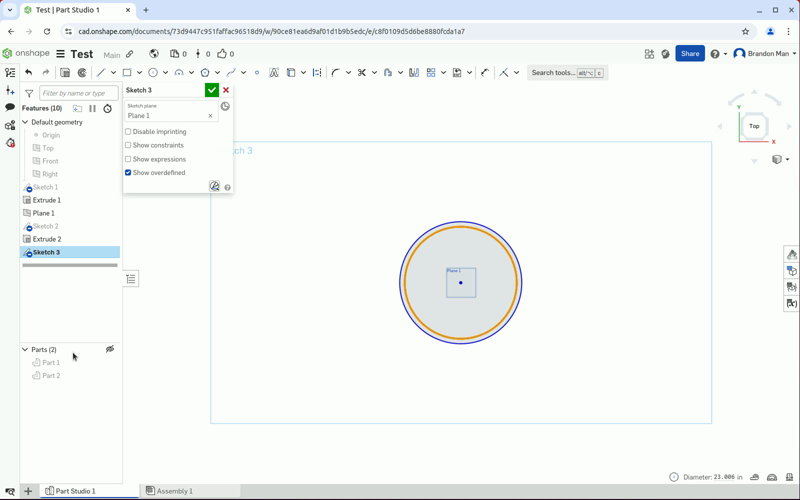
key(shift+e)
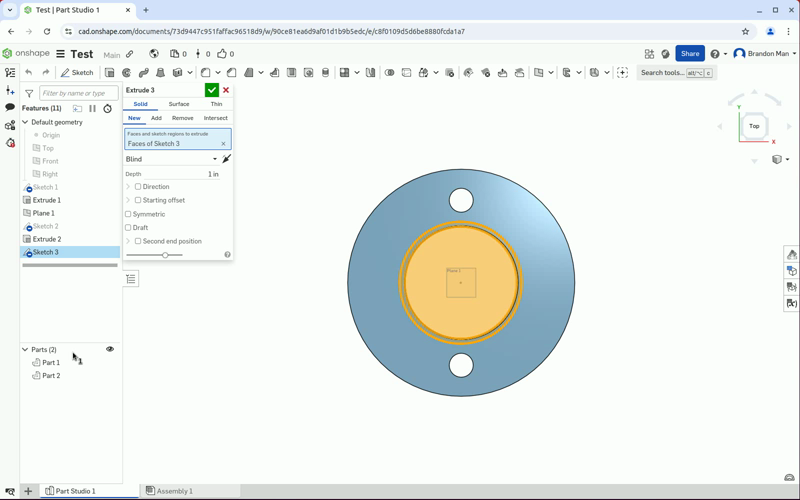
mouse_move(143, 106)
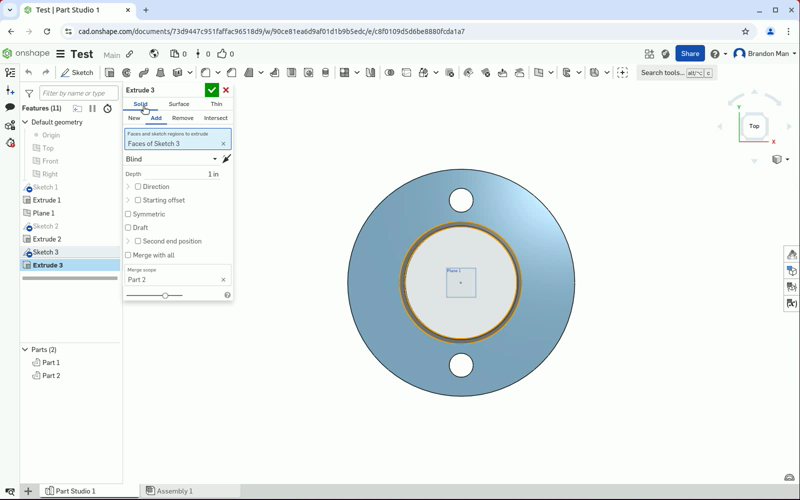
click(143, 106)
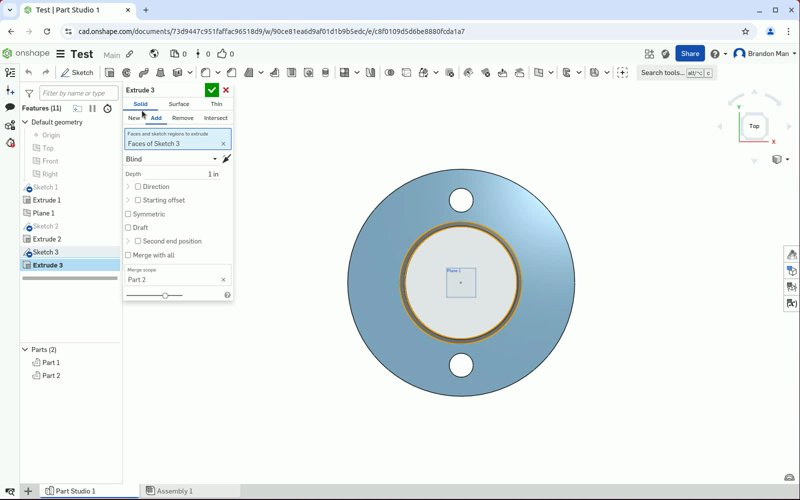
mouse_move(137, 120)
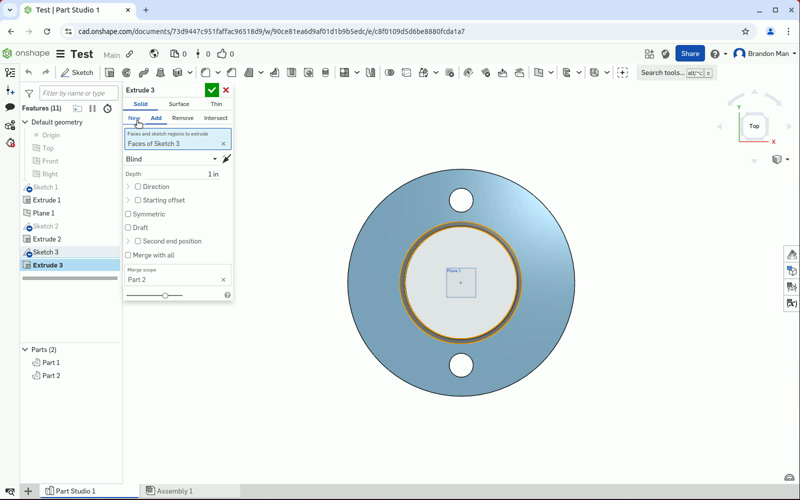
click(137, 120)
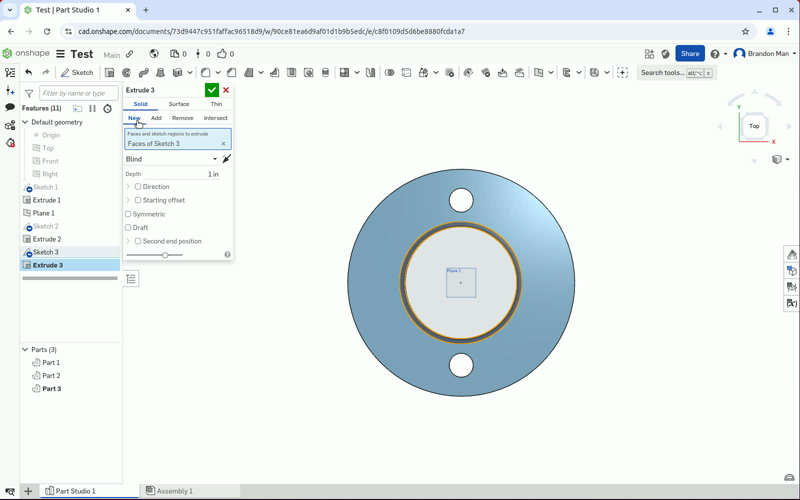
key(tab, 4)
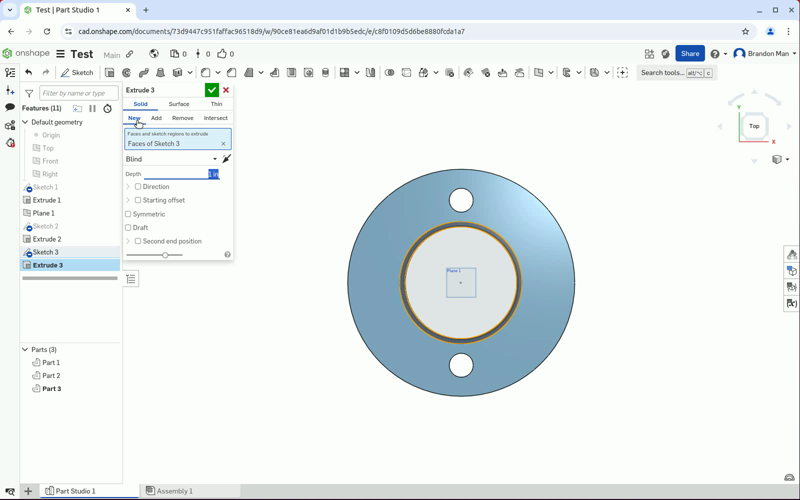
text(2.166)
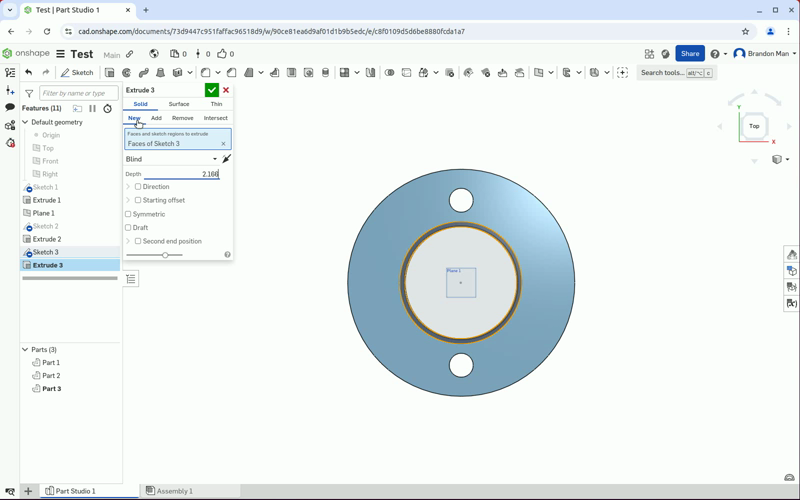
key(enter)
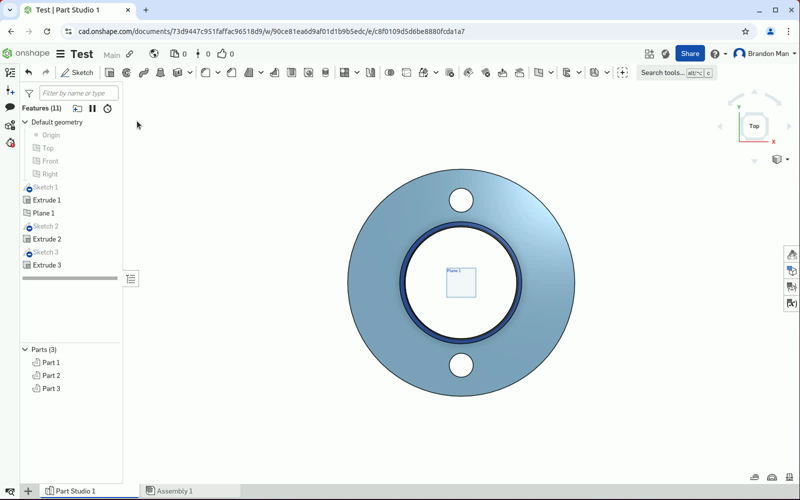
key(shift+h)
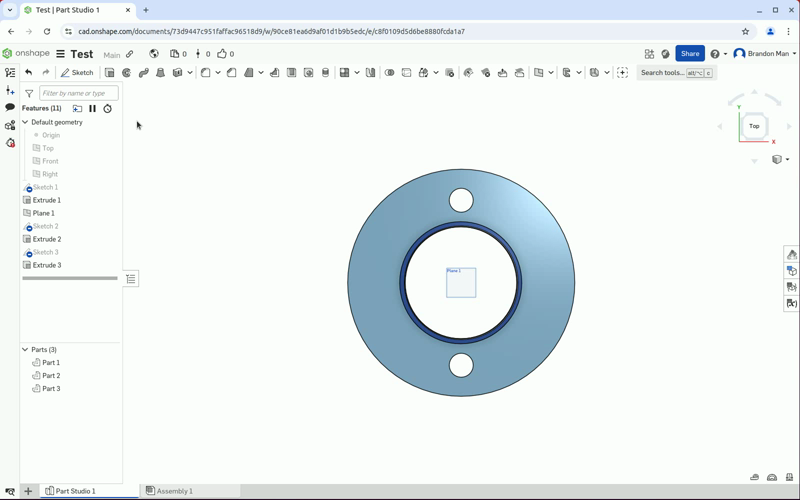
key(shift+h)
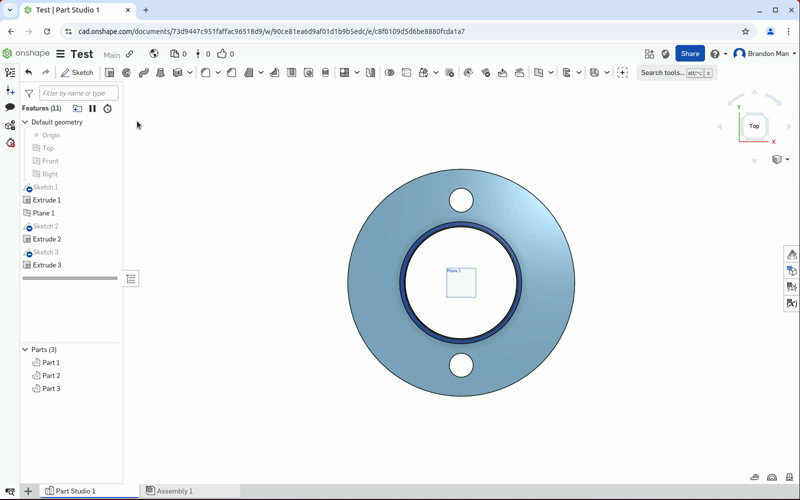
key(shift+7)
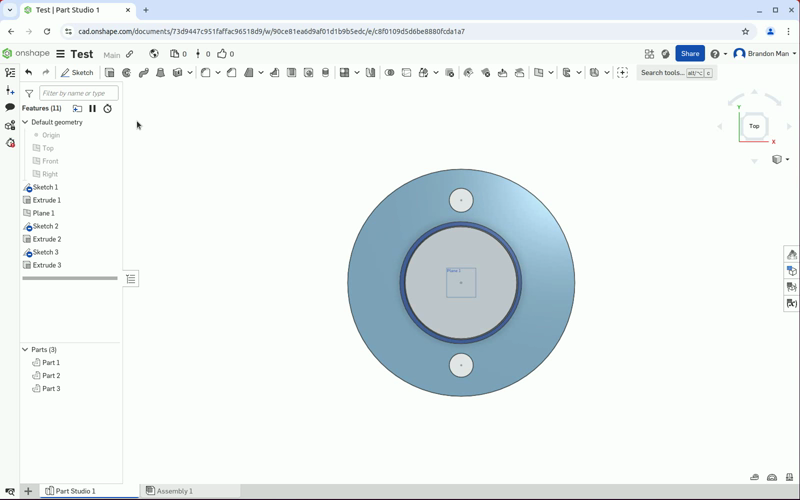
key(up, 3)
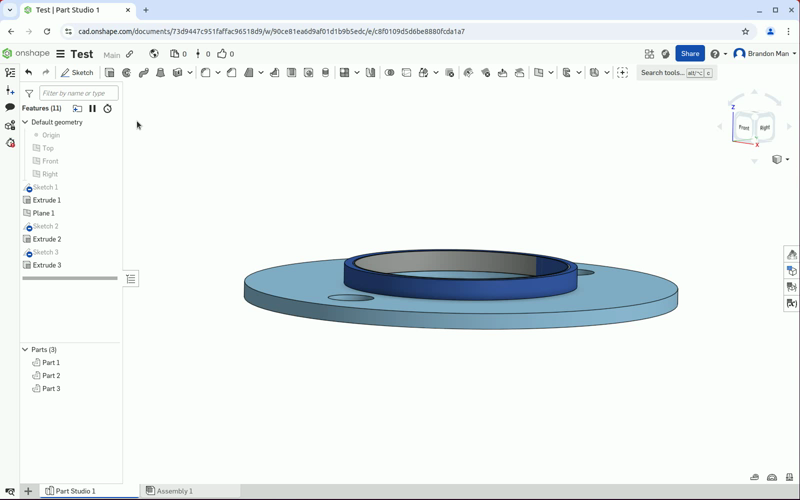
key(left, 3)
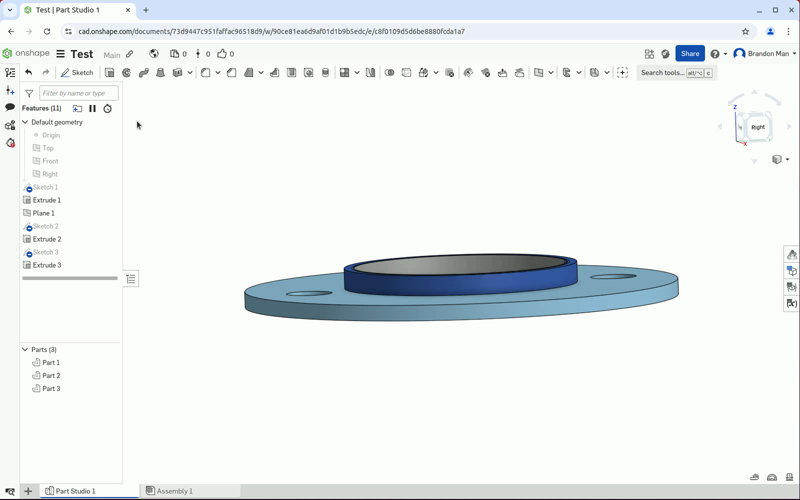
key(right, 3)
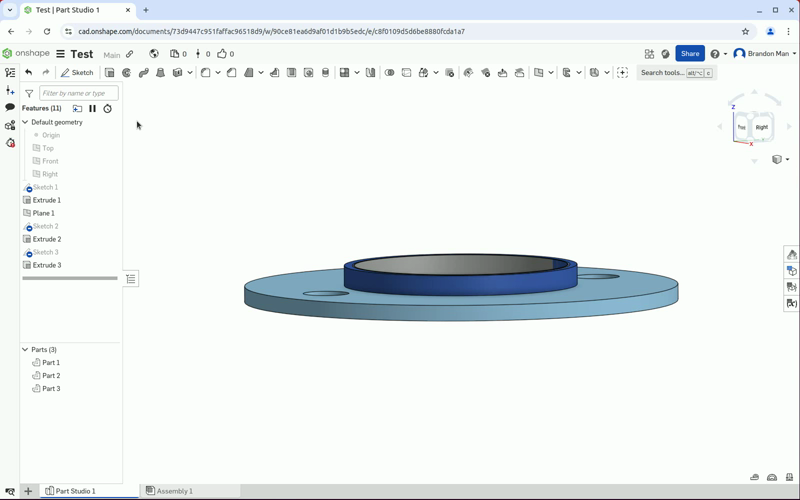
key(down, 3)
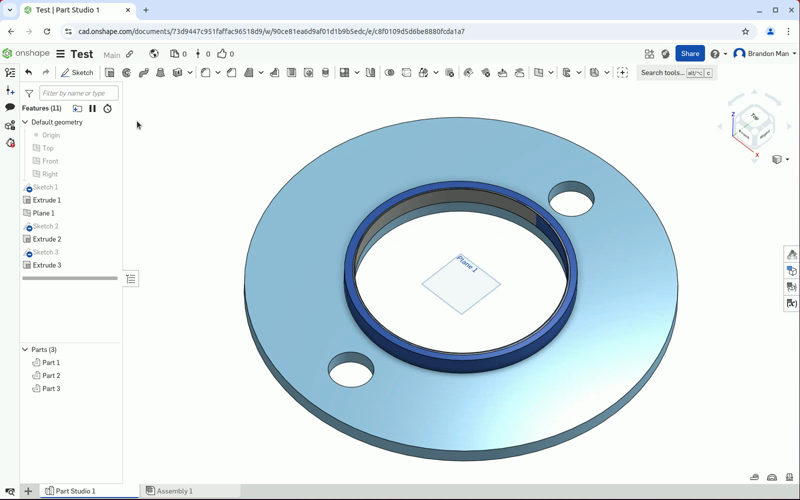
mouse_move(73, 189)
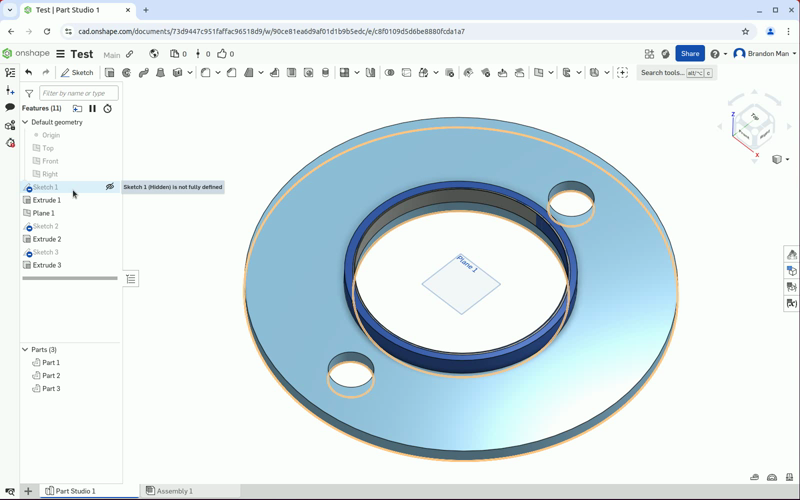
click(73, 189)